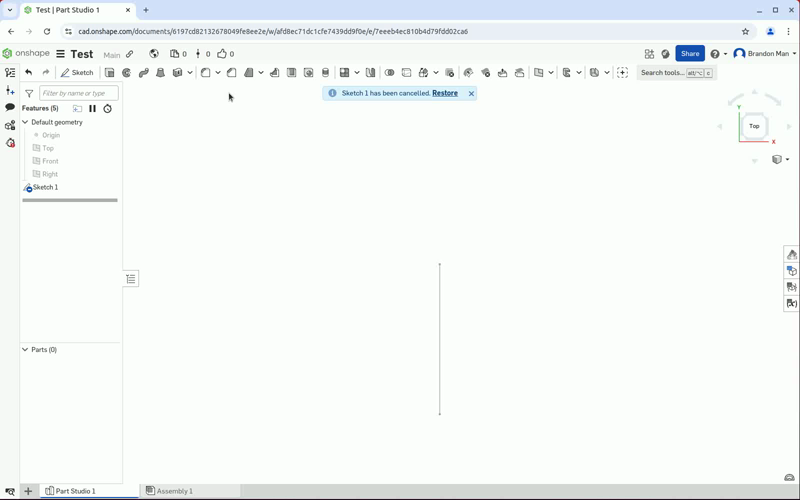
key(shift+h)
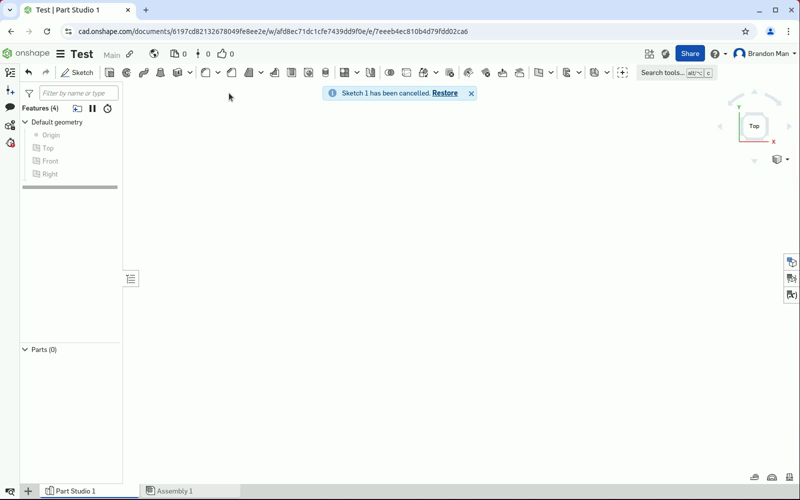
mouse_move(73, 352)
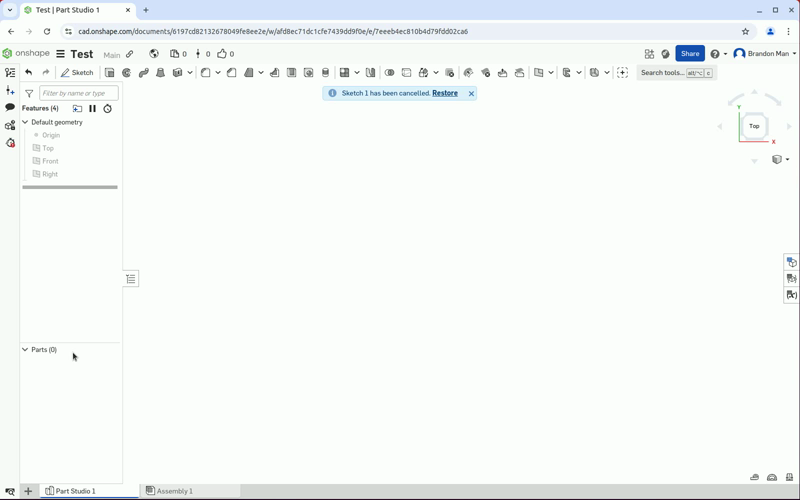
key(y)
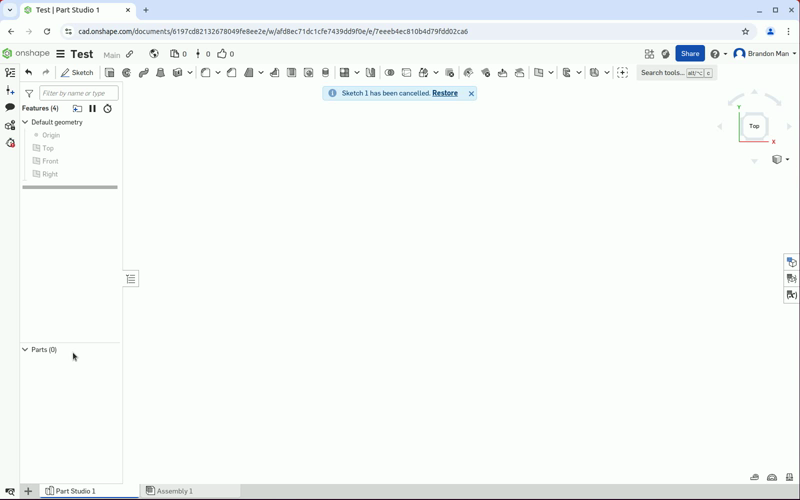
key(shift+p)
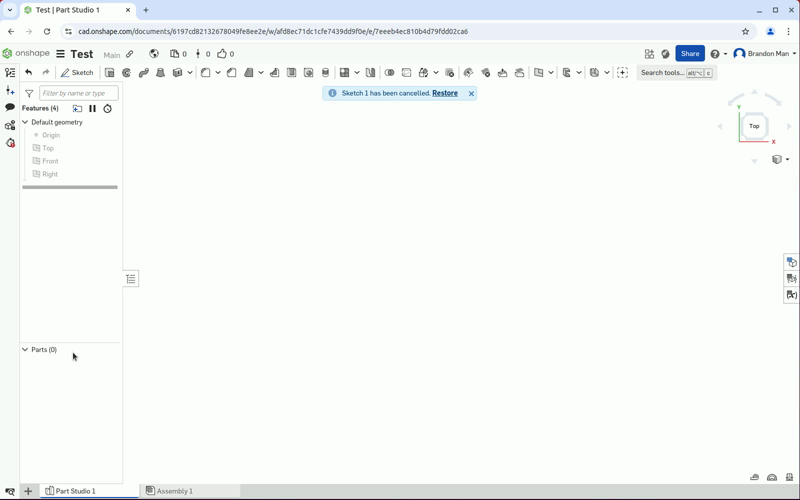
key(space)
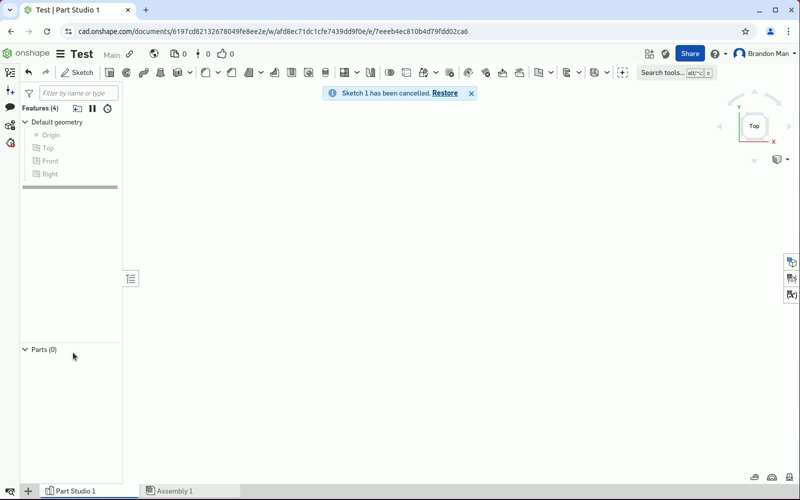
key_down(shift)
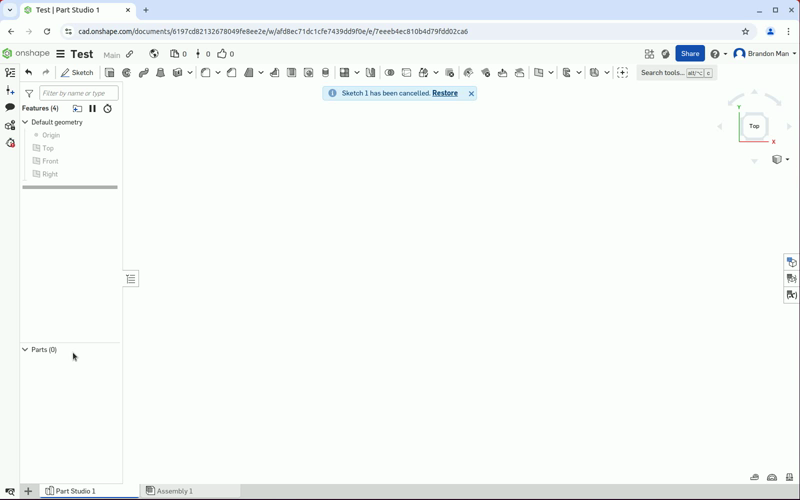
key(up)
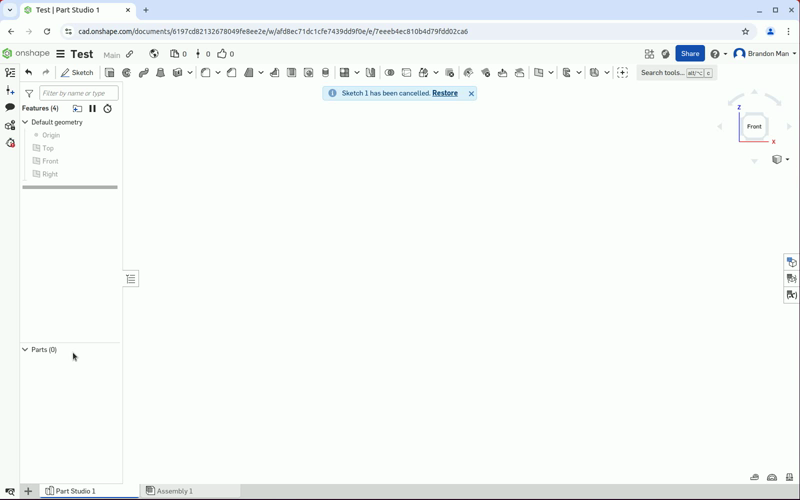
key_up(shift)
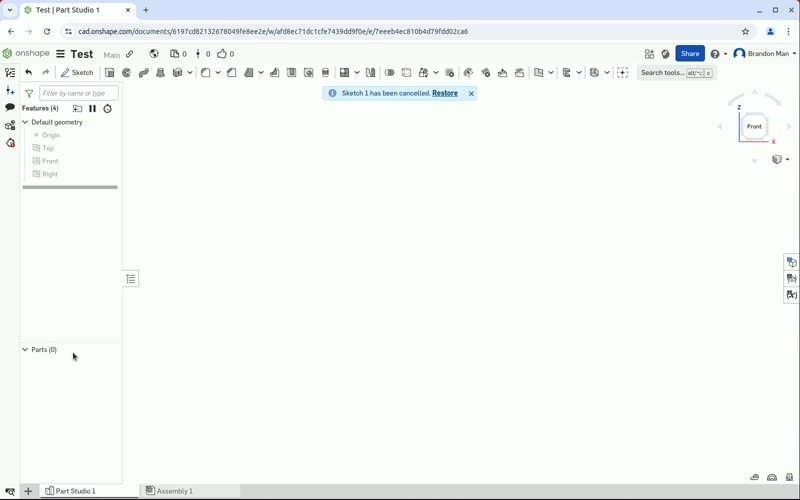
mouse_move(73, 352)
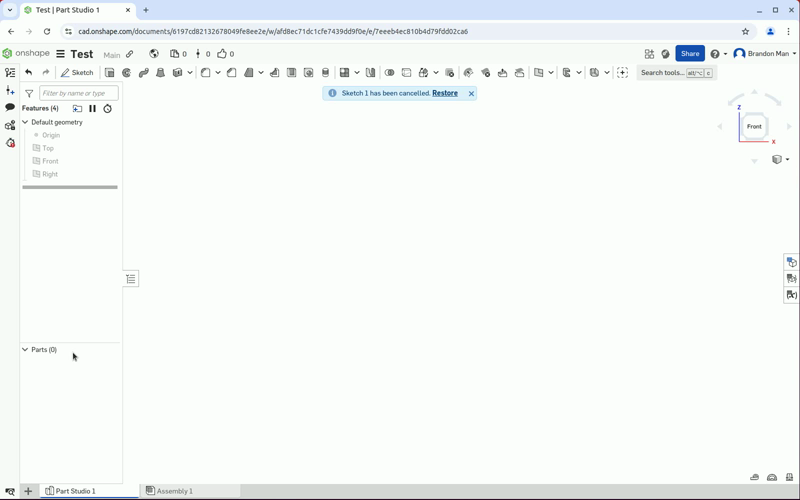
key(shift+y)
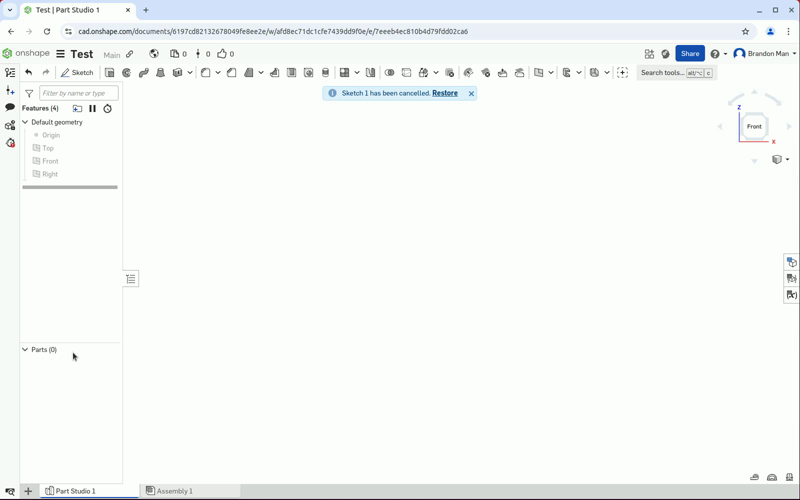
key(shift+s)
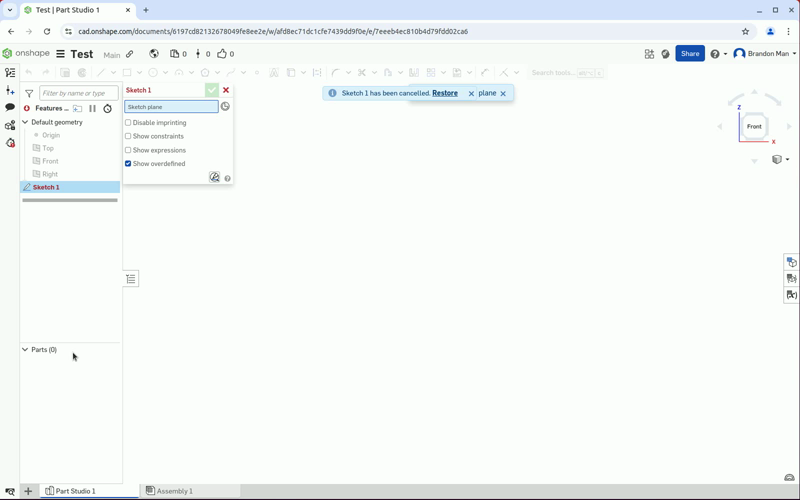
mouse_move(73, 163)
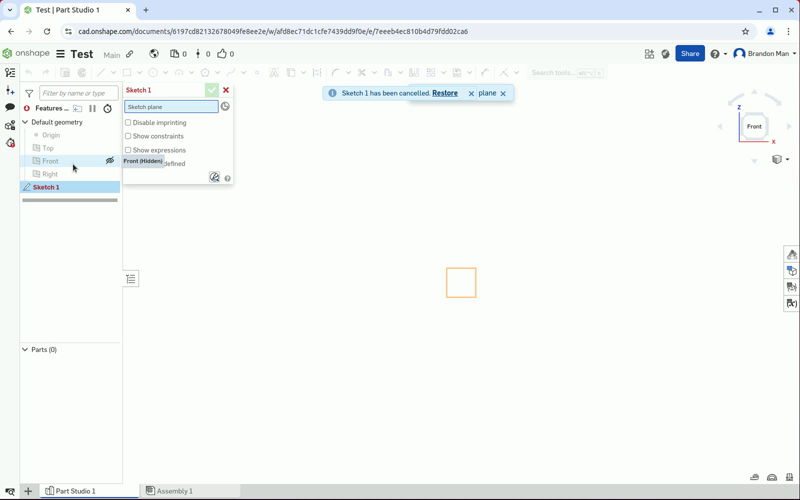
click(73, 163)
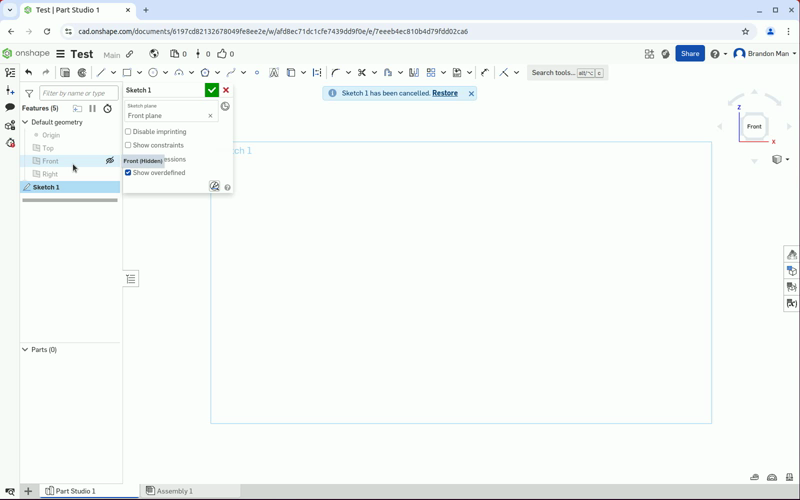
mouse_move(73, 352)
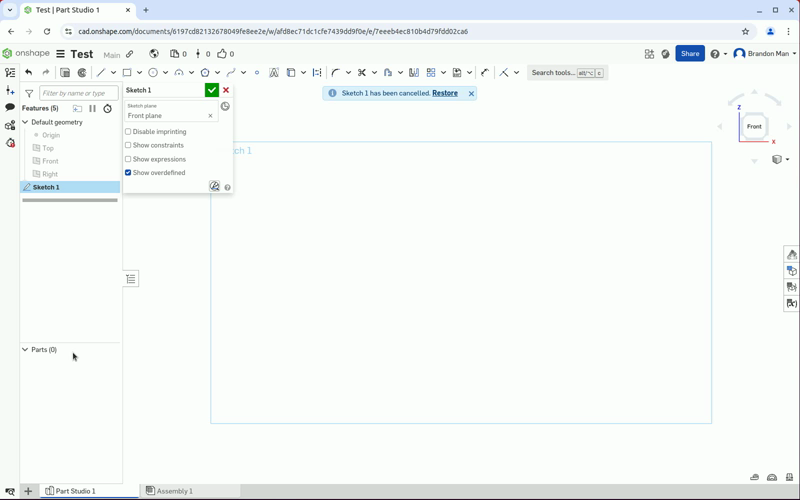
key(y)
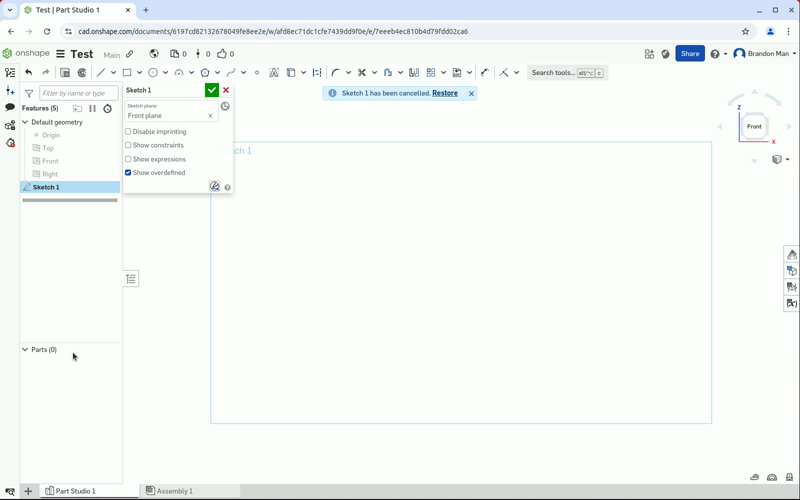
key(l)
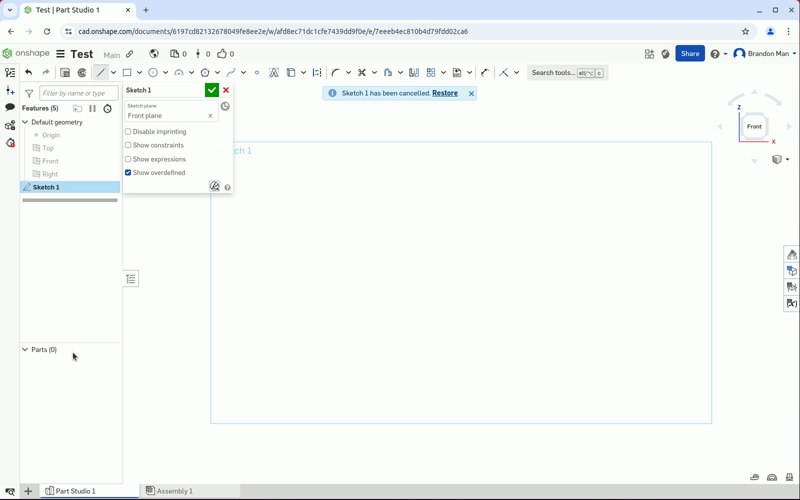
key_down(shift)
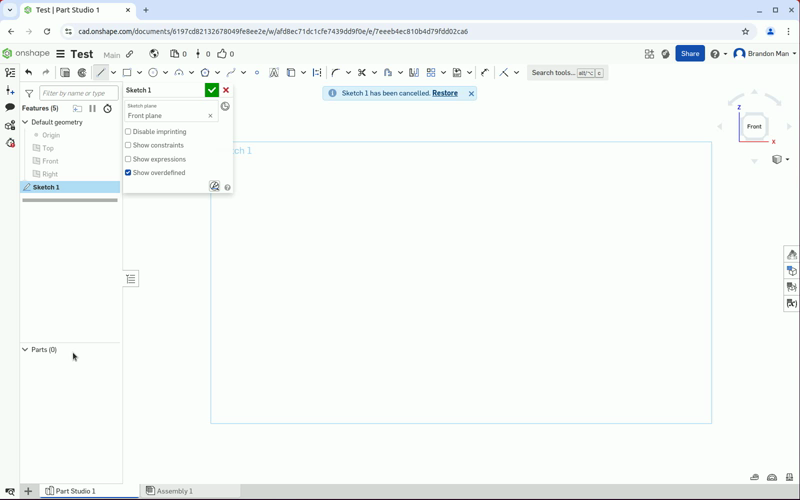
mouse_move(388, 326)
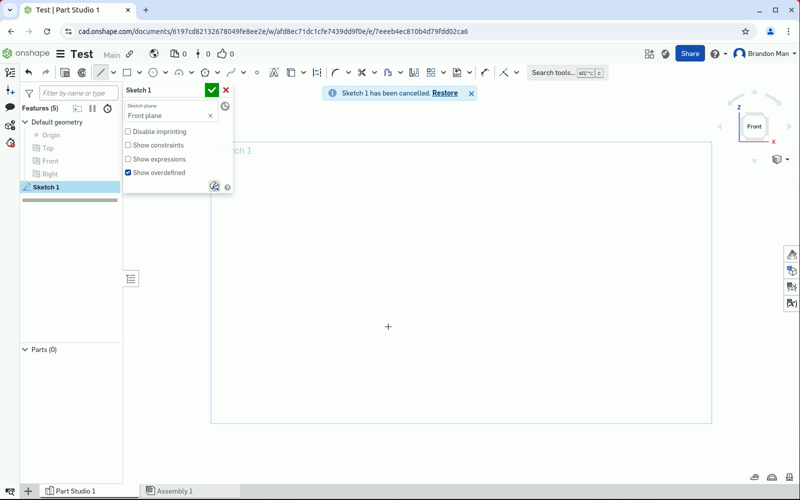
click(388, 326)
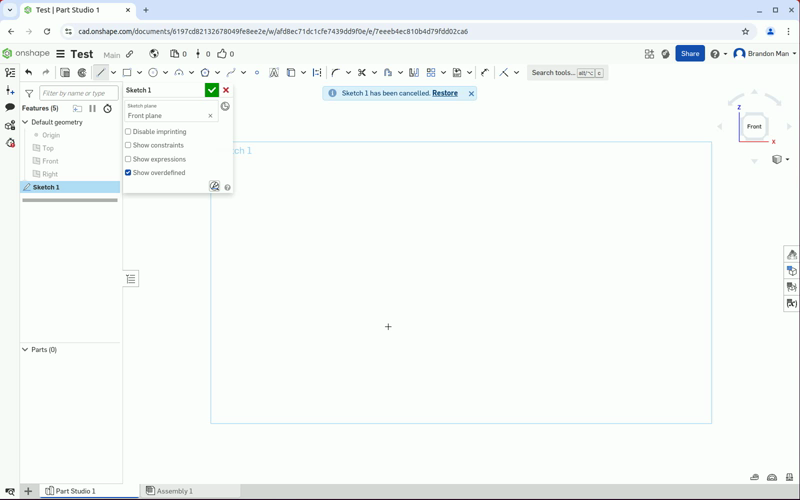
key_up(shift)
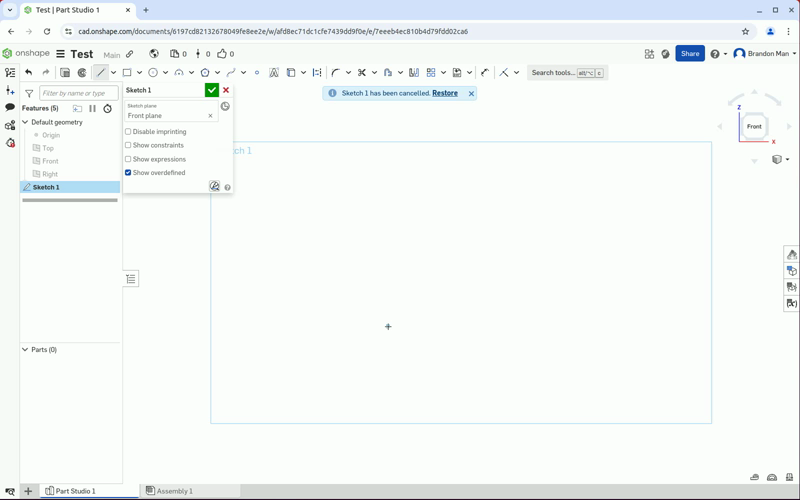
key_down(shift)
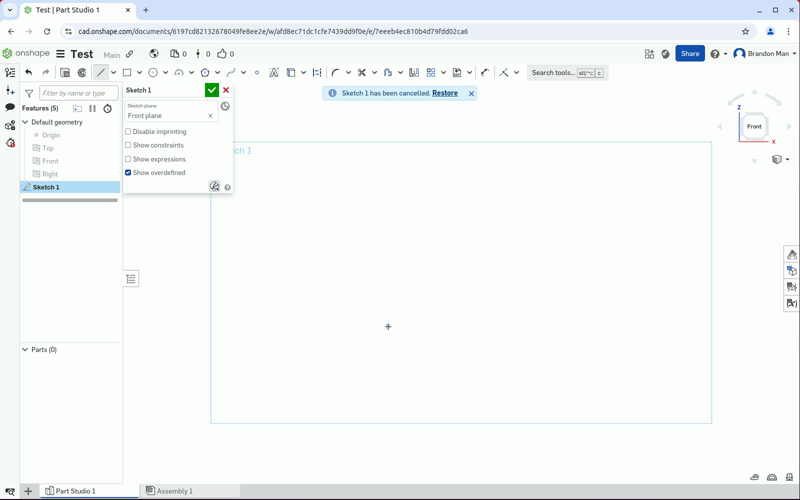
mouse_move(418, 326)
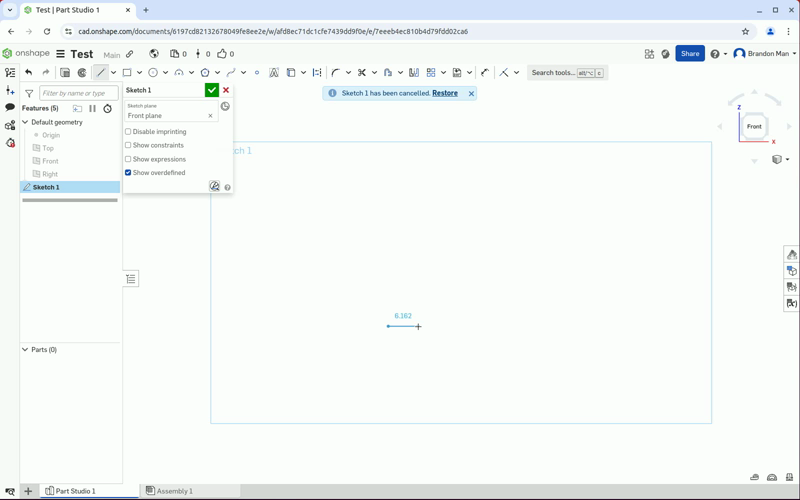
mouse_move(418, 354)
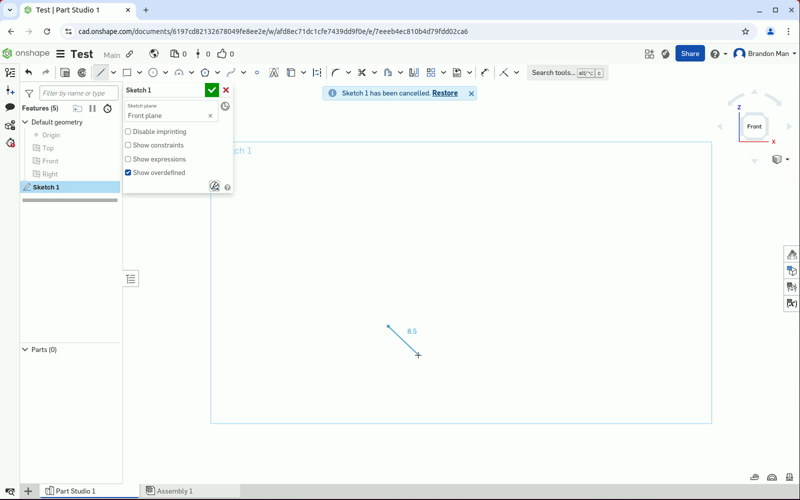
click(418, 354)
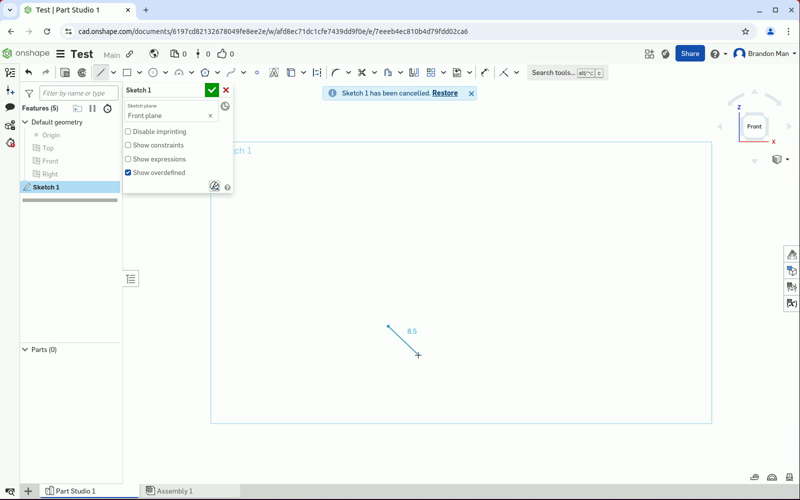
key_up(shift)
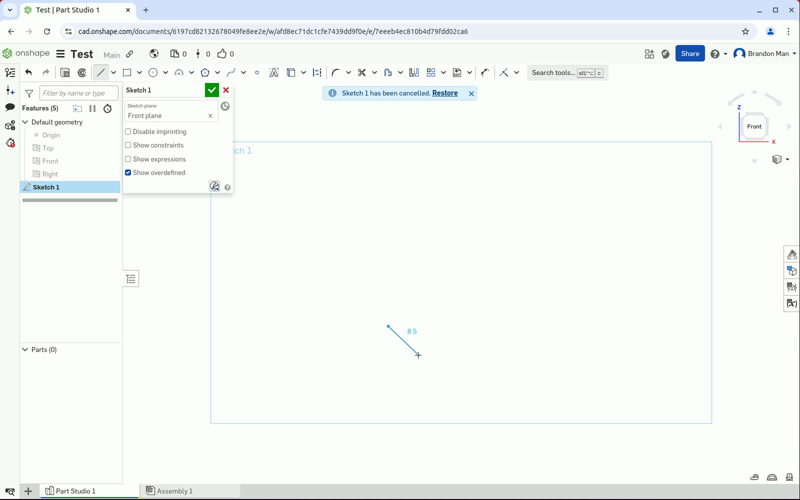
key_down(shift)
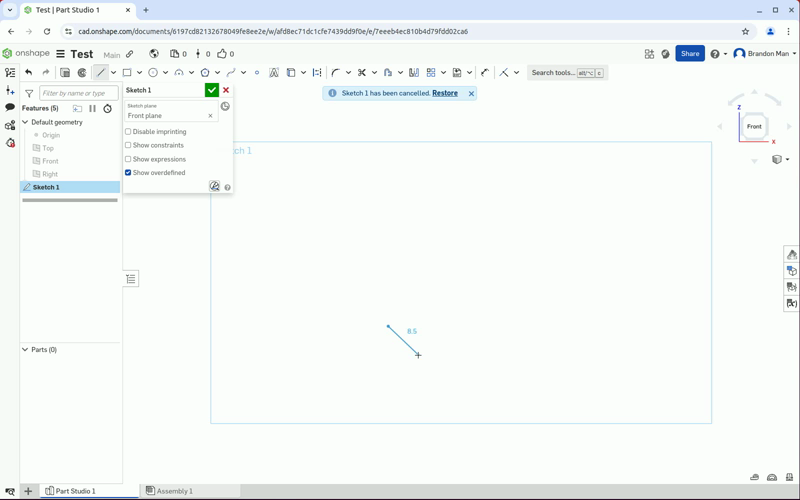
mouse_move(448, 354)
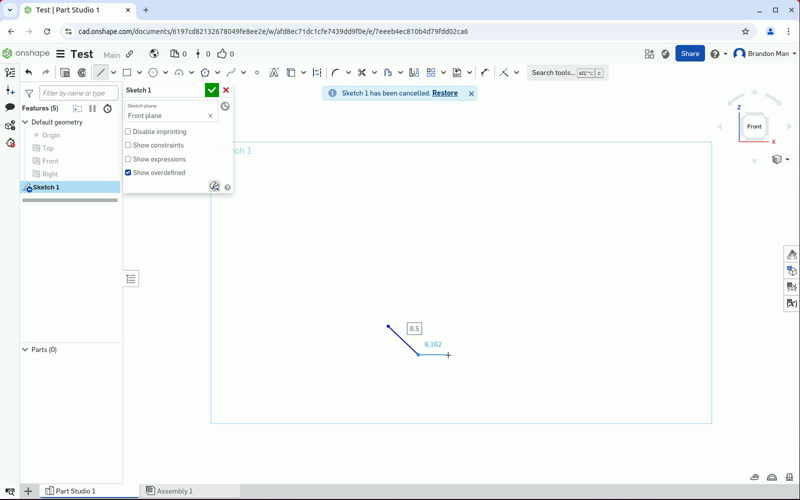
mouse_move(410, 396)
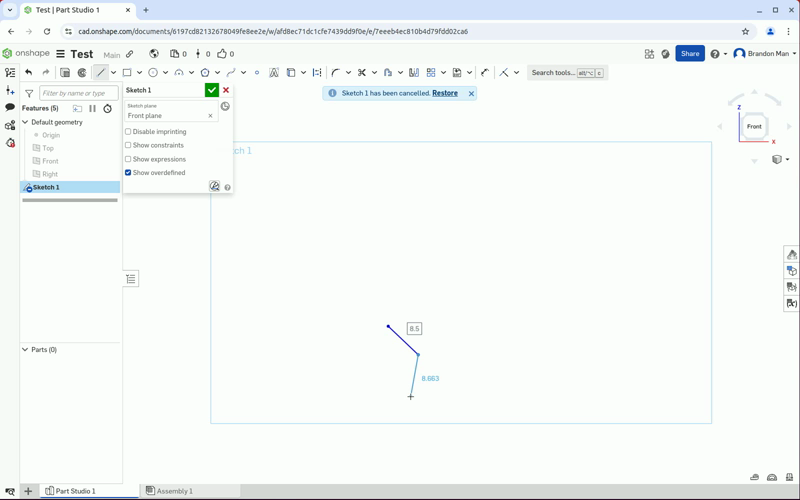
click(410, 396)
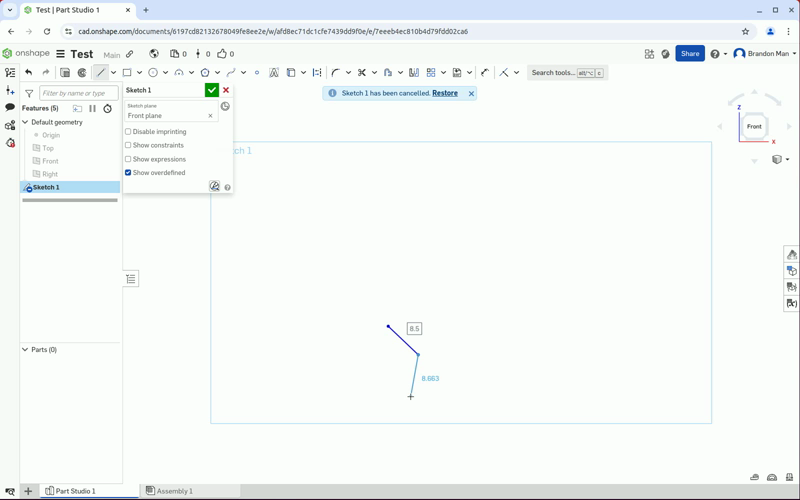
key_up(shift)
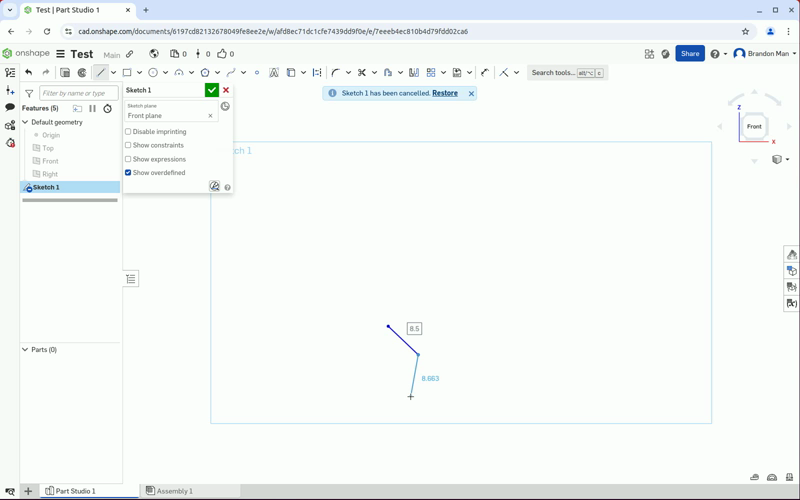
key_down(shift)
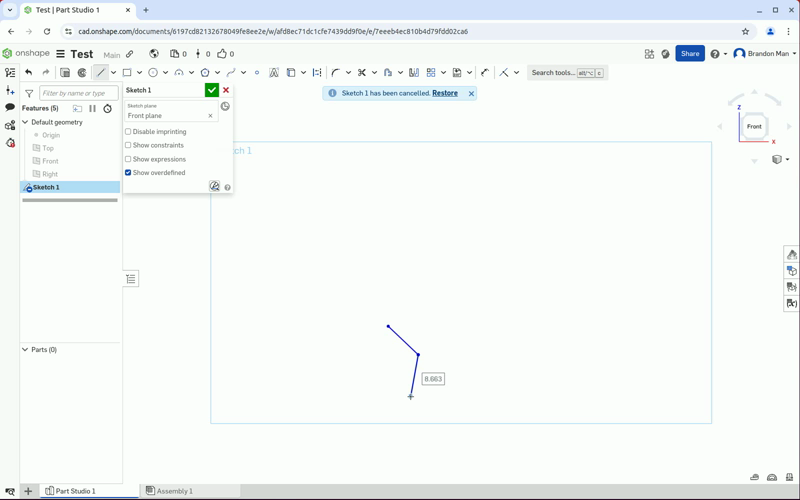
mouse_move(440, 396)
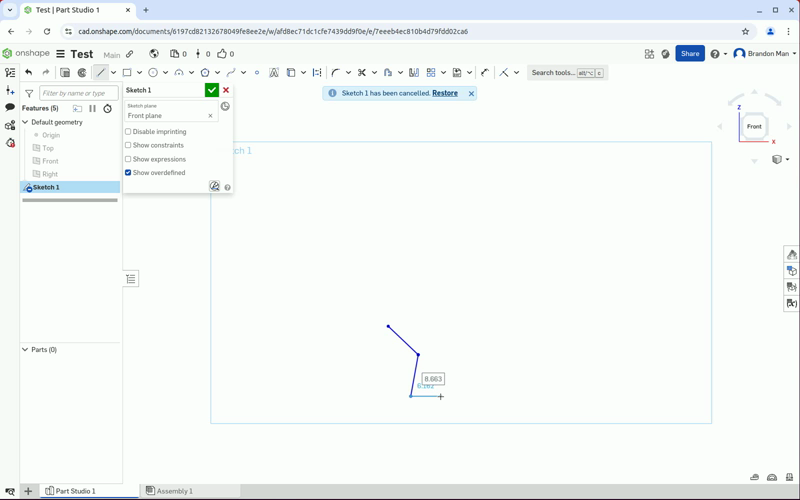
mouse_move(446, 376)
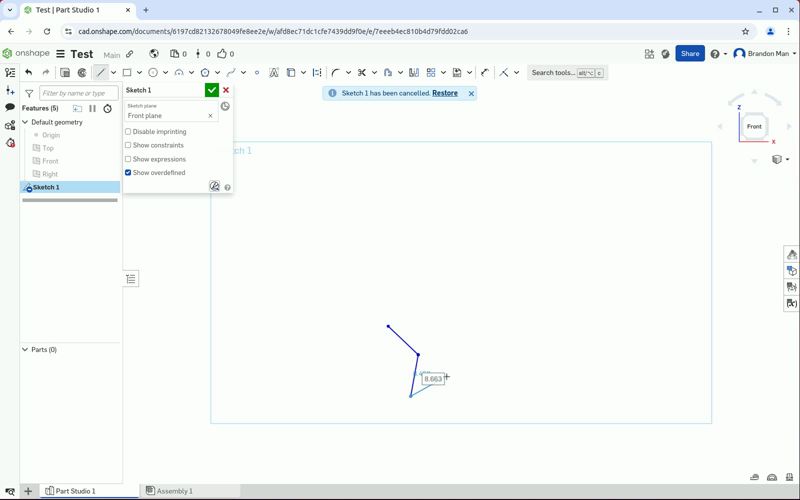
click(446, 376)
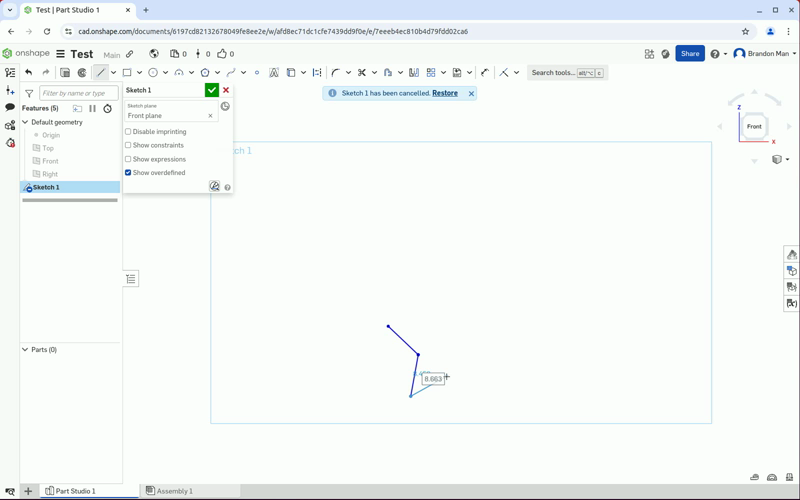
key_up(shift)
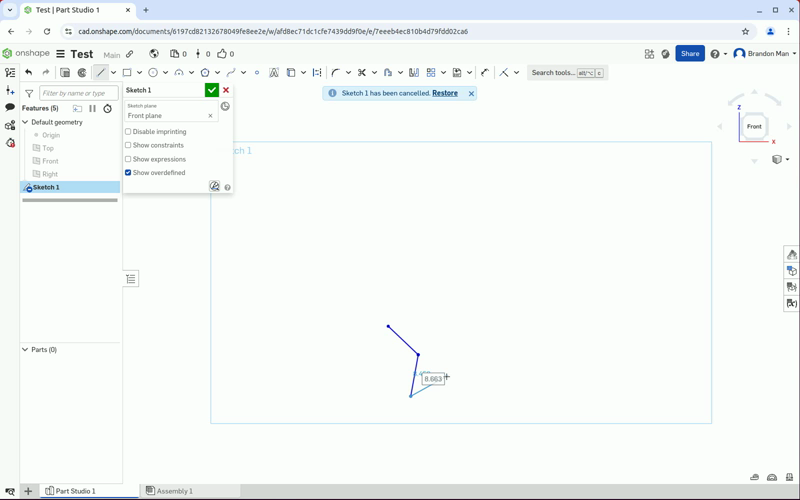
key_down(shift)
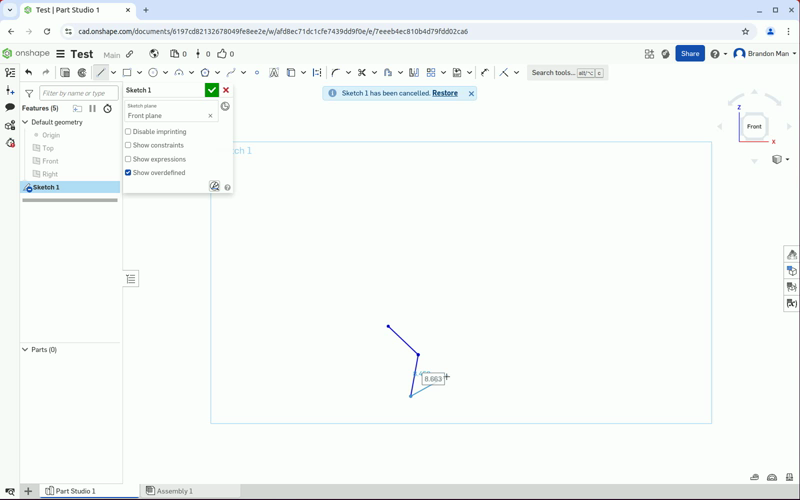
mouse_move(476, 376)
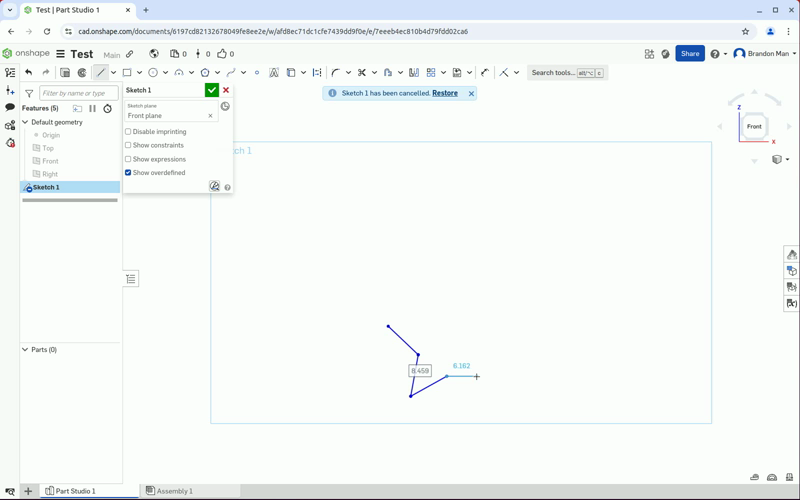
mouse_move(484, 396)
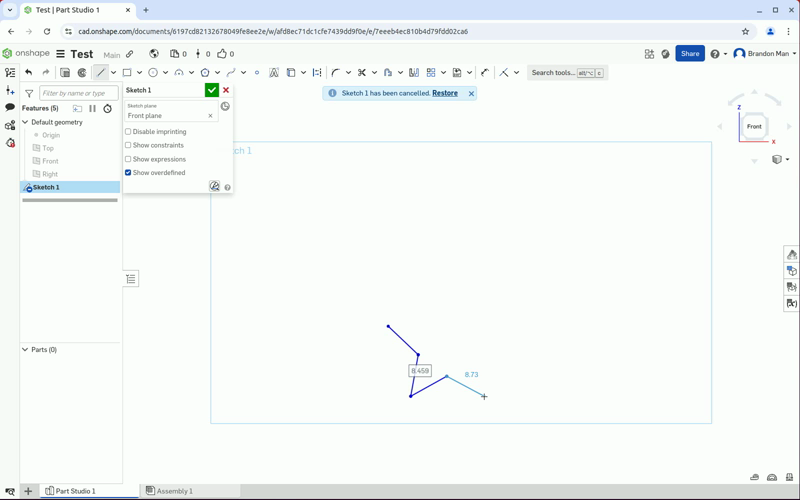
click(484, 396)
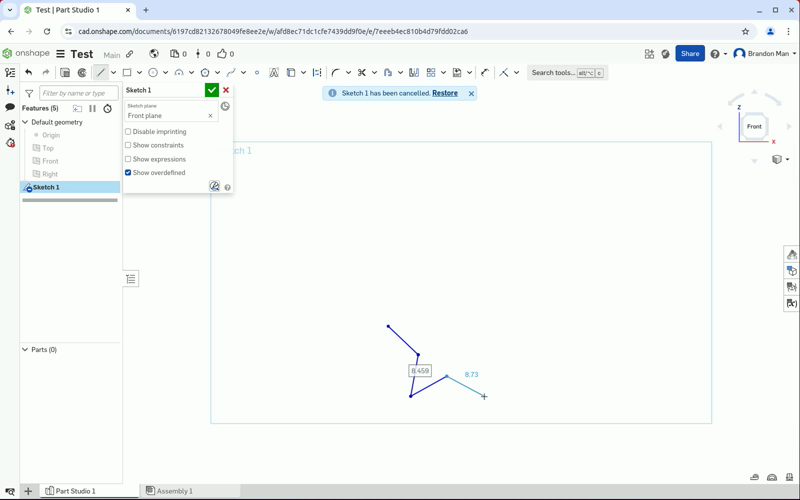
key_up(shift)
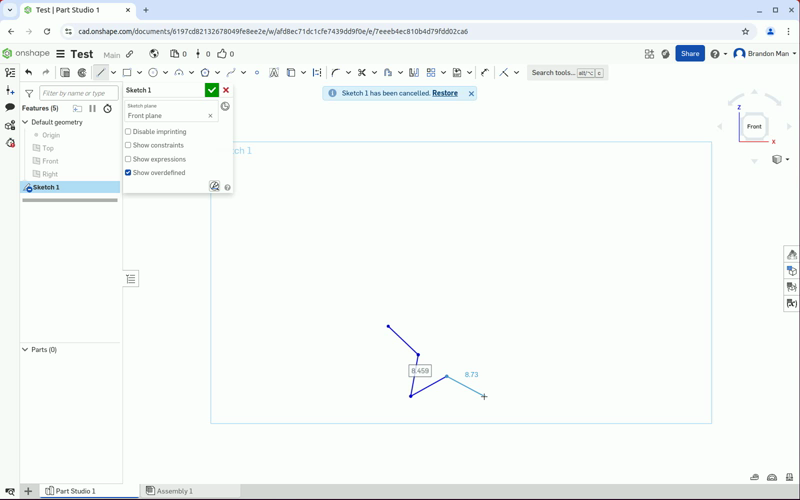
key_down(shift)
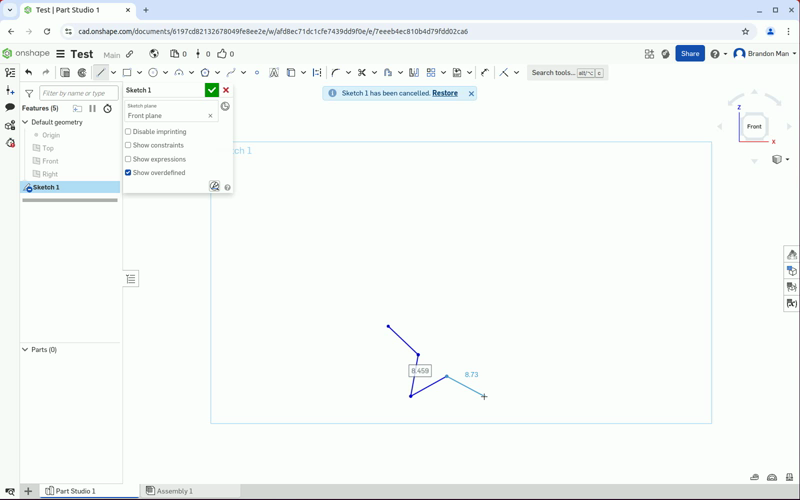
mouse_move(514, 396)
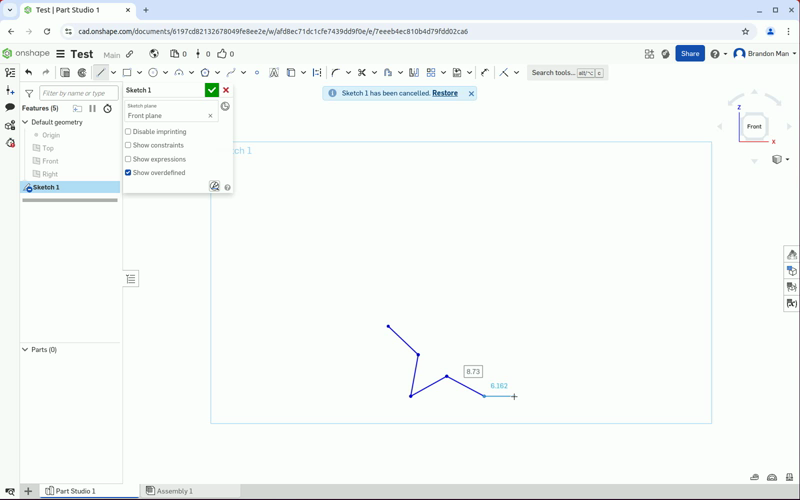
mouse_move(476, 354)
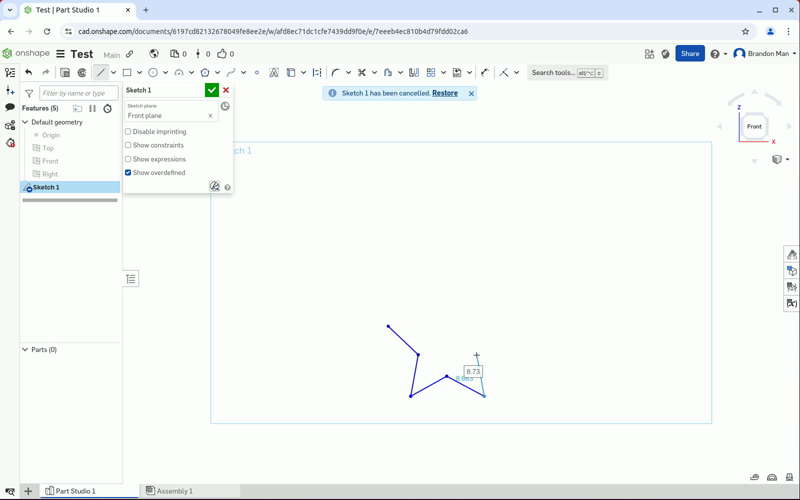
click(476, 354)
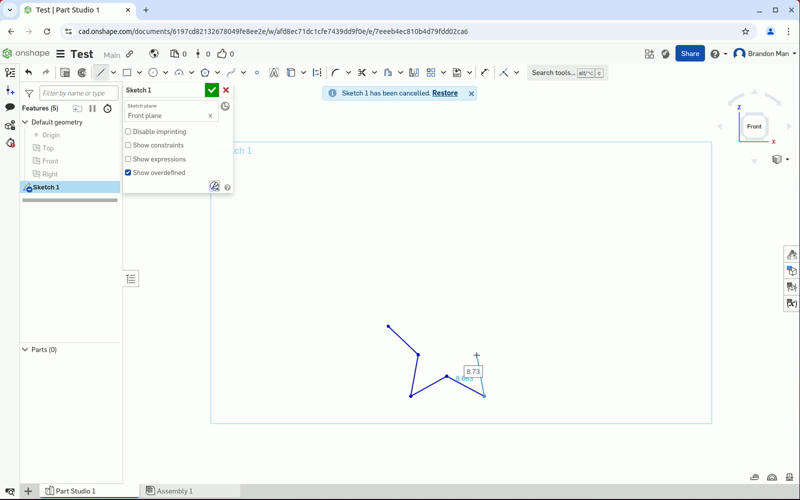
key_up(shift)
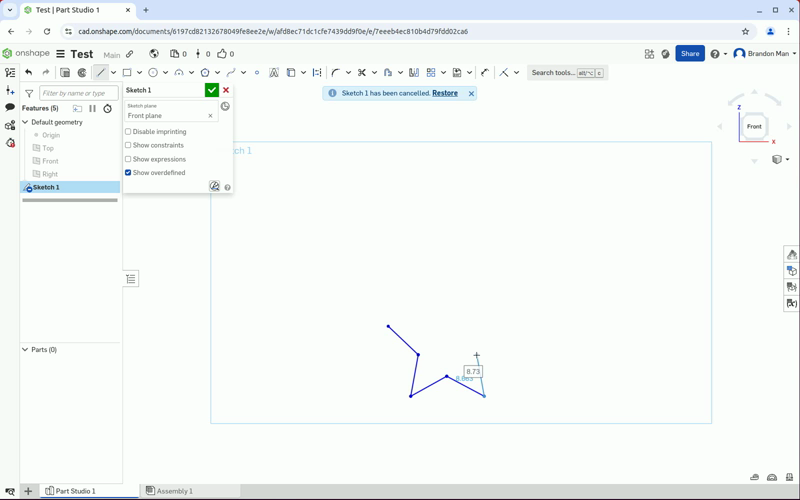
key_down(shift)
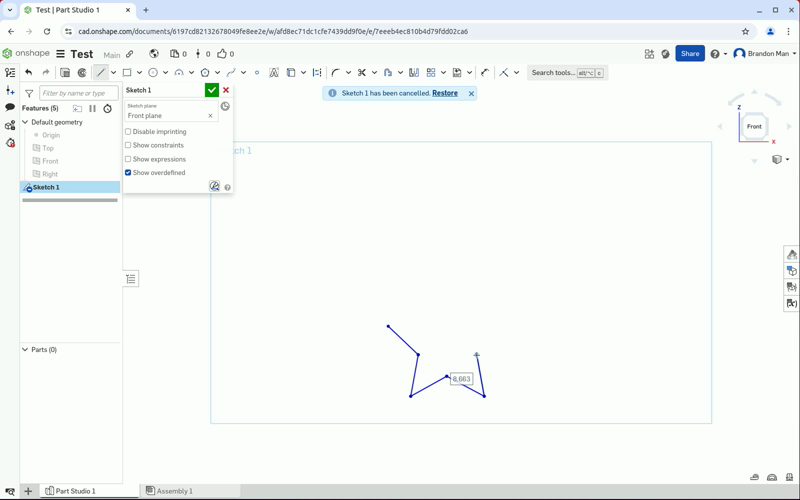
mouse_move(506, 354)
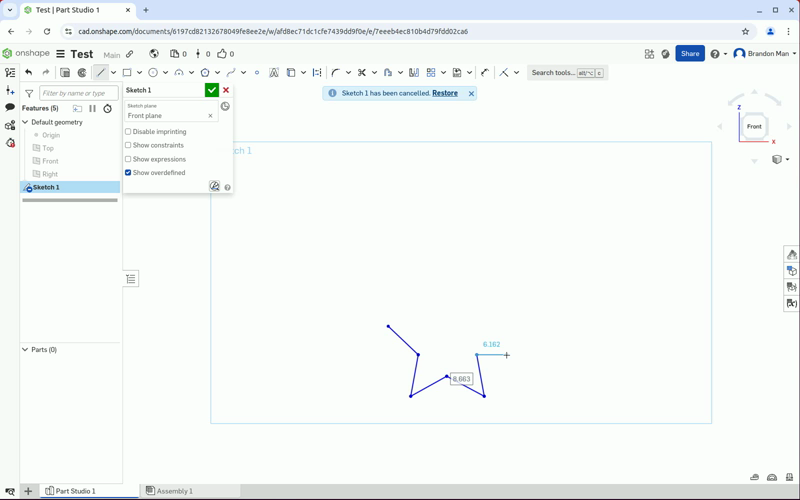
mouse_move(506, 326)
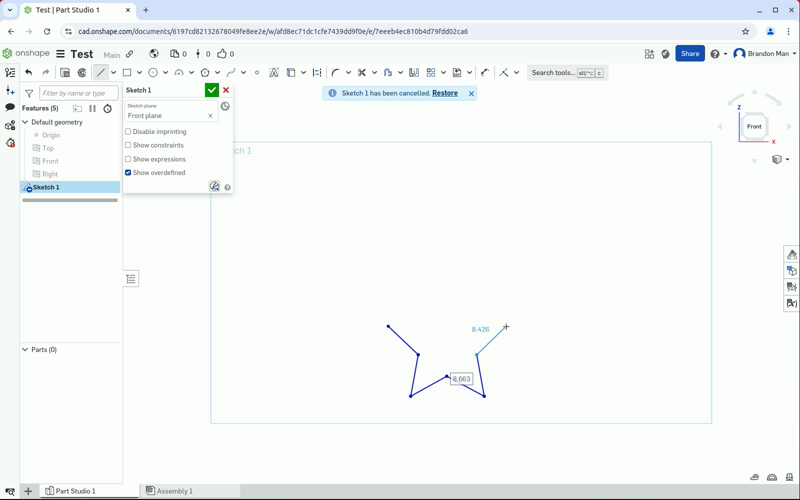
click(506, 326)
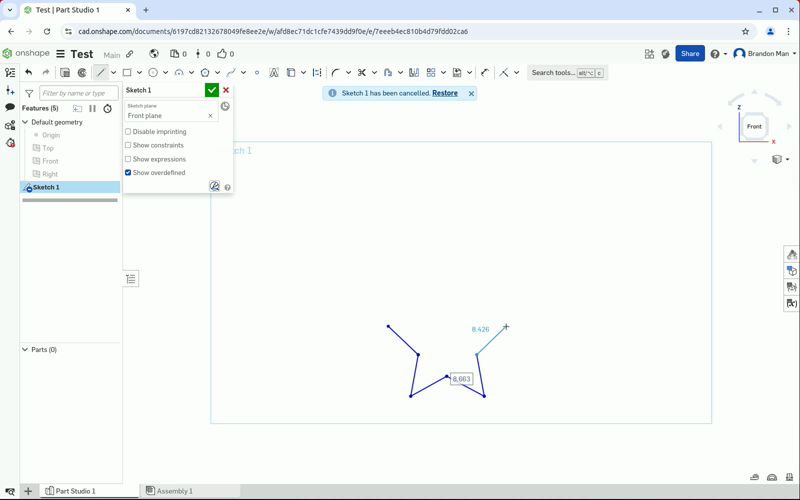
key_up(shift)
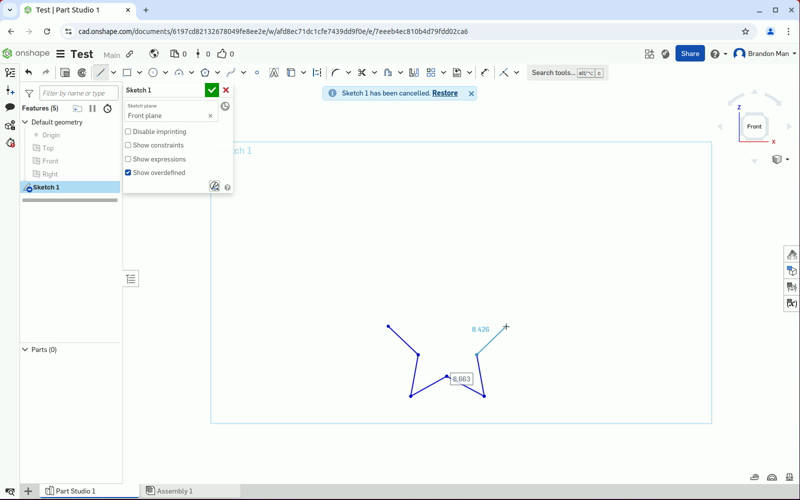
key_down(shift)
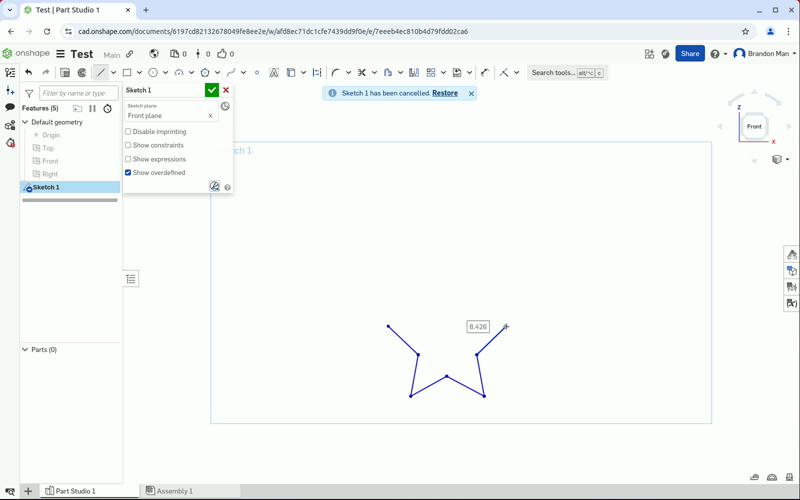
mouse_move(536, 326)
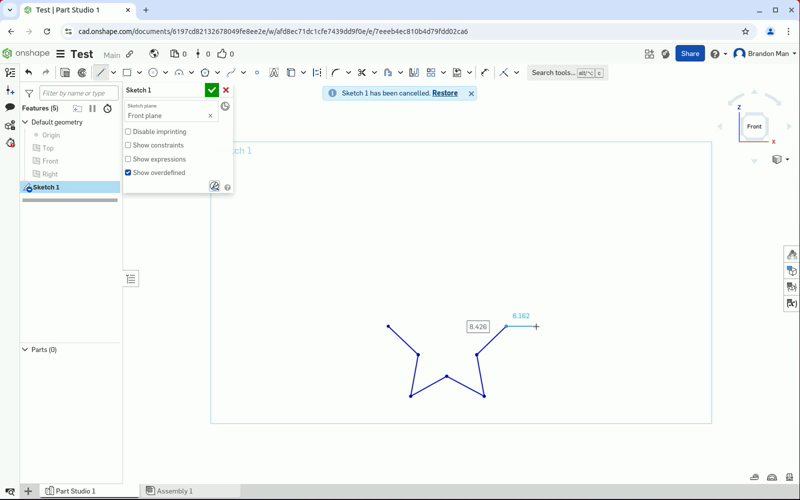
mouse_move(465, 320)
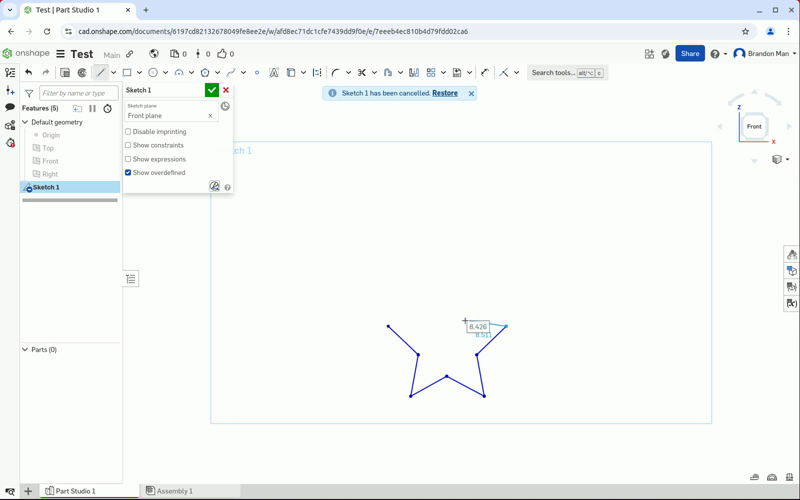
click(465, 320)
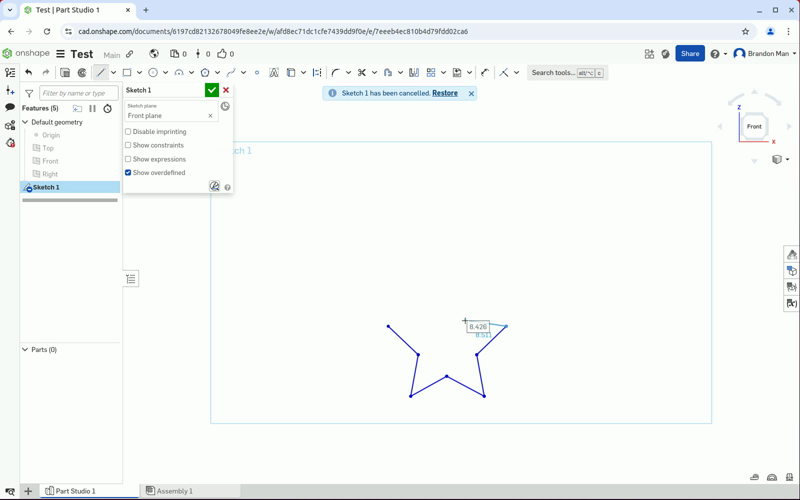
key_up(shift)
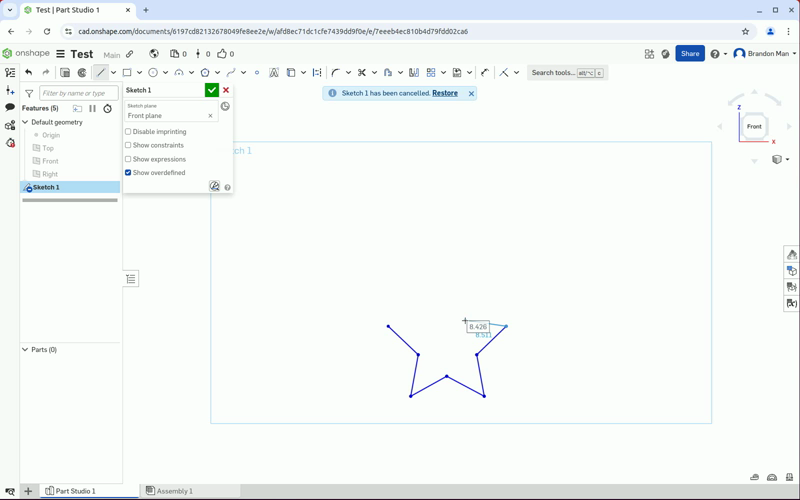
key_down(shift)
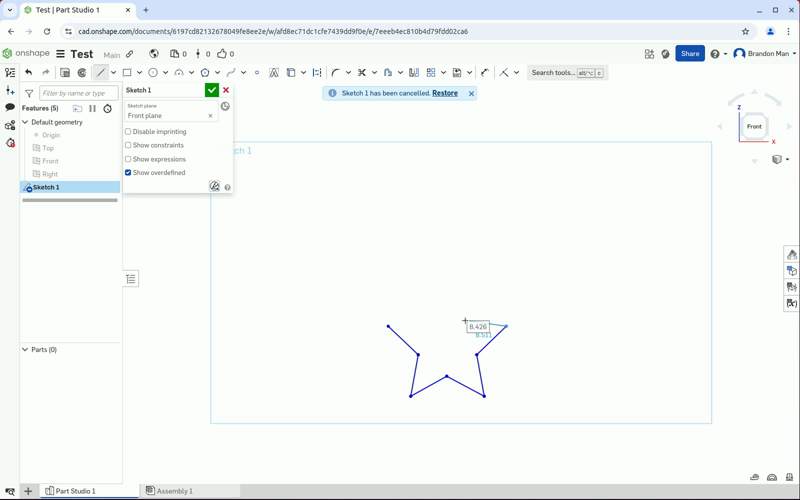
mouse_move(495, 320)
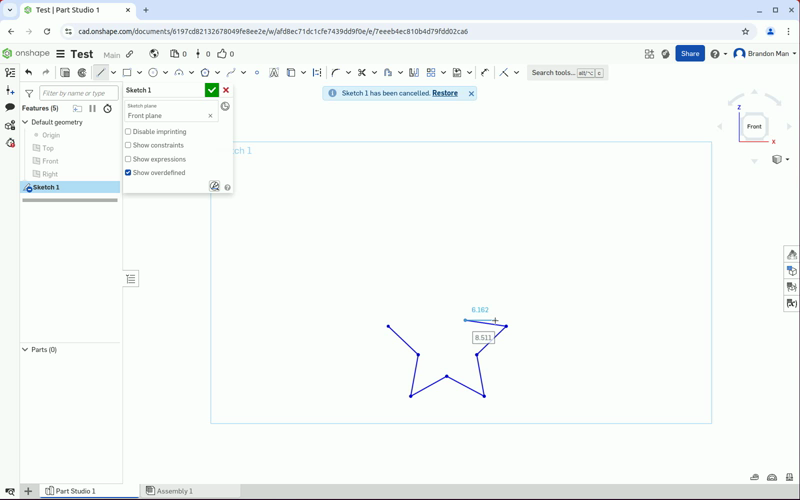
mouse_move(447, 282)
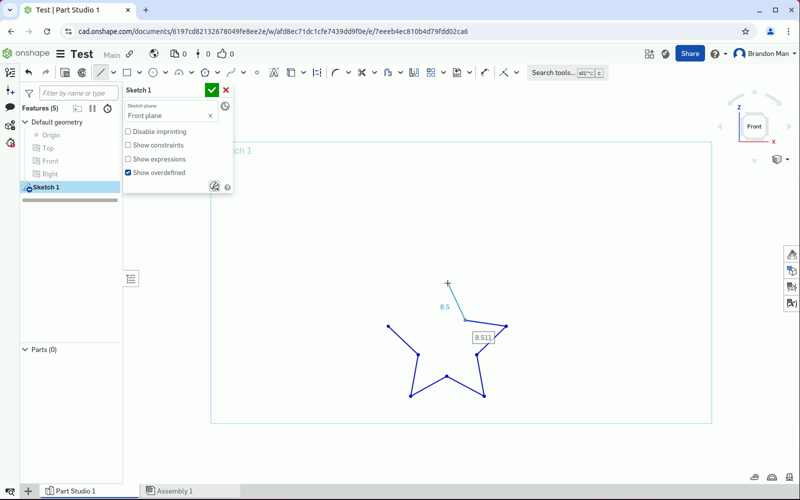
click(447, 282)
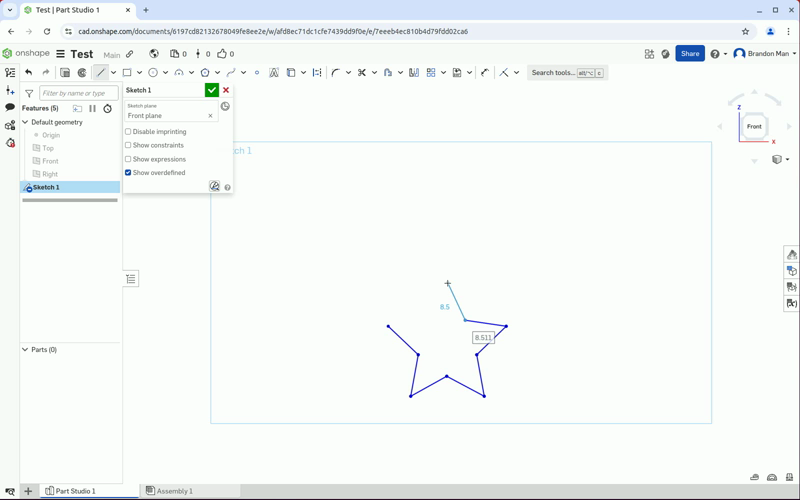
key_up(shift)
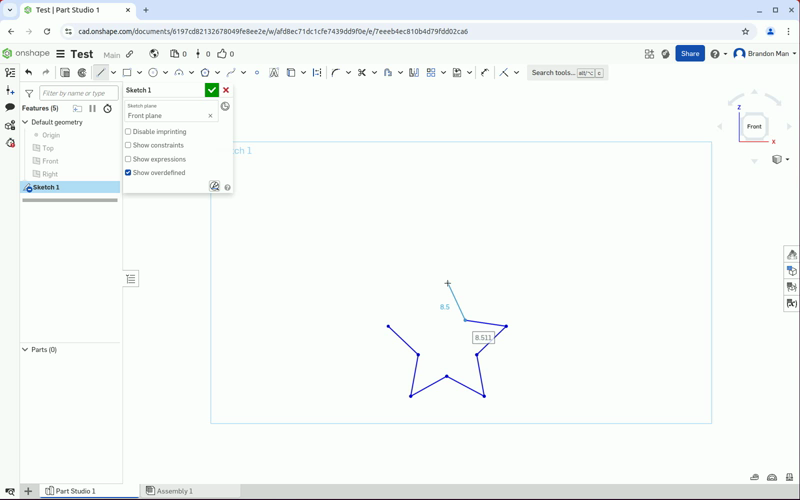
key_down(shift)
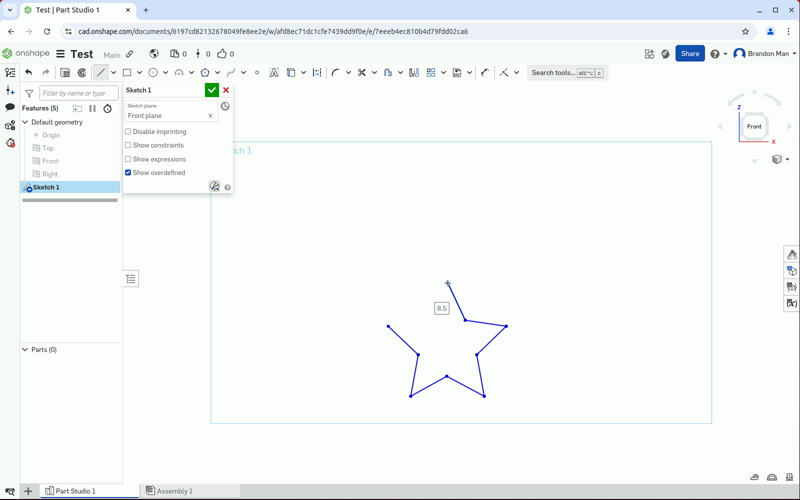
mouse_move(477, 282)
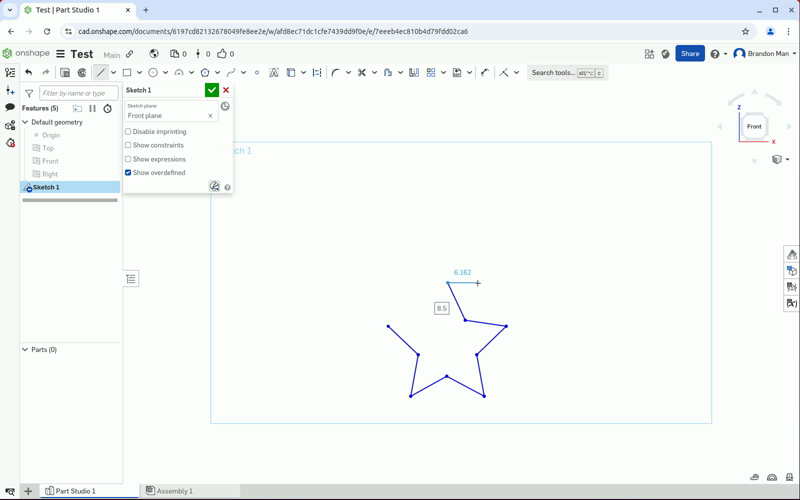
mouse_move(429, 320)
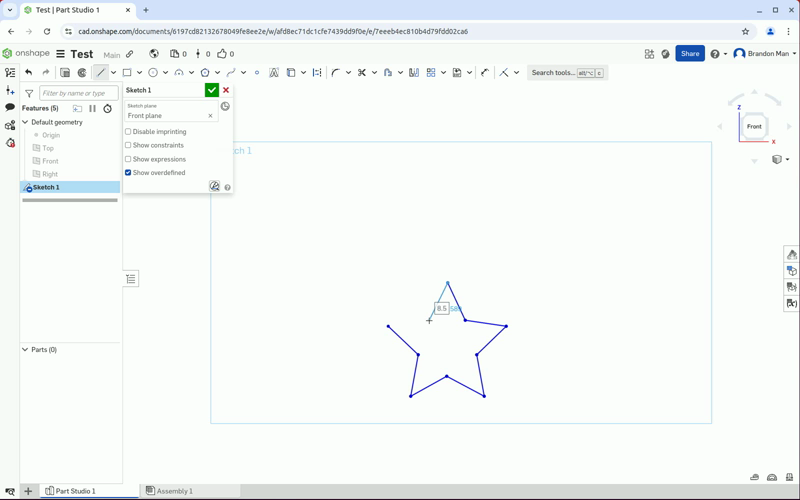
click(429, 320)
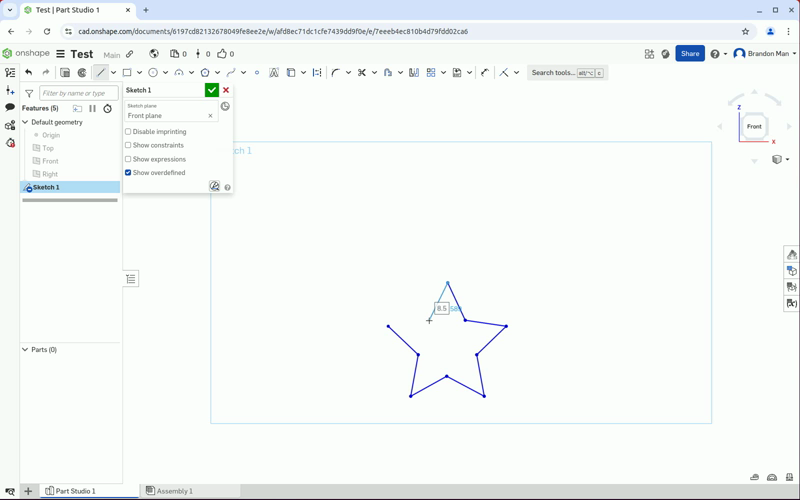
key_up(shift)
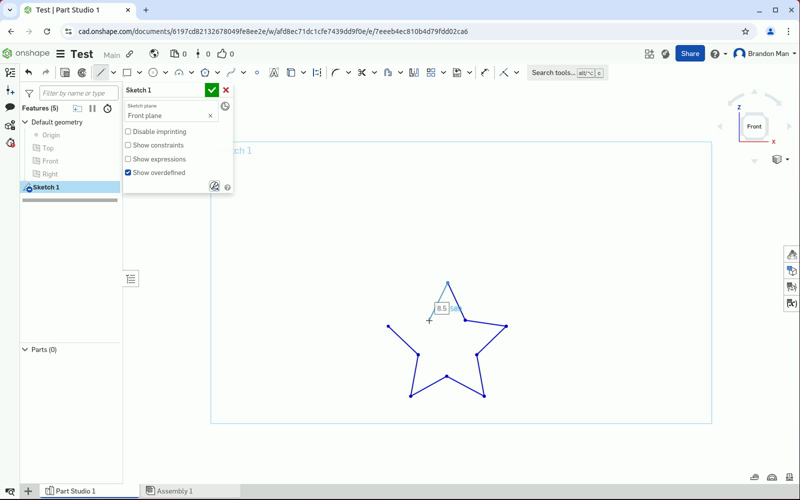
mouse_move(459, 320)
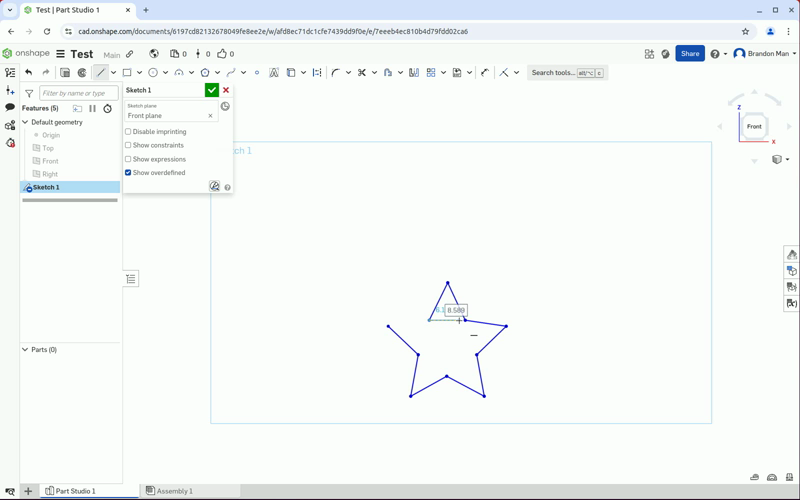
key_down(shift)
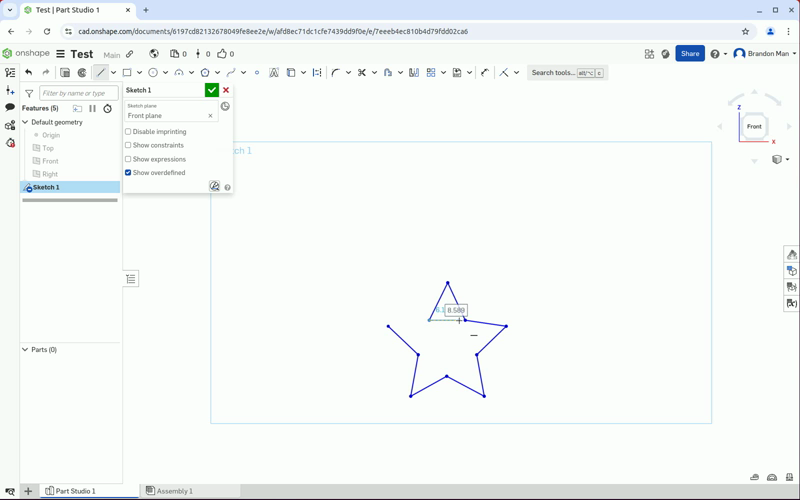
mouse_move(388, 326)
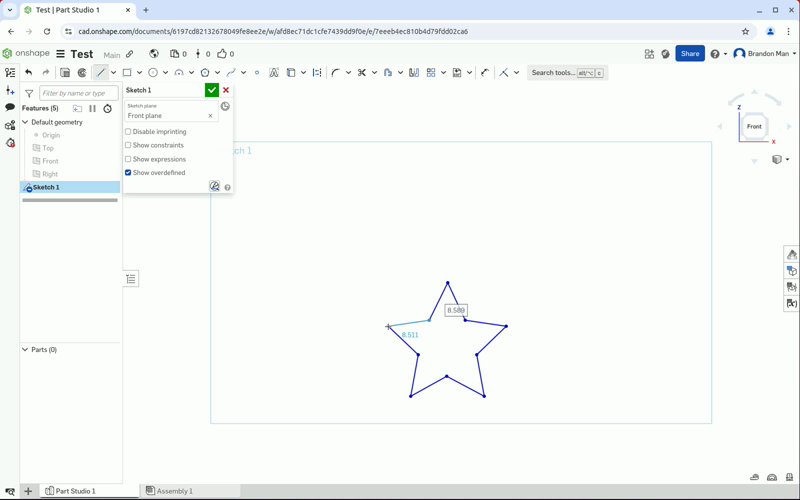
key_up(shift)
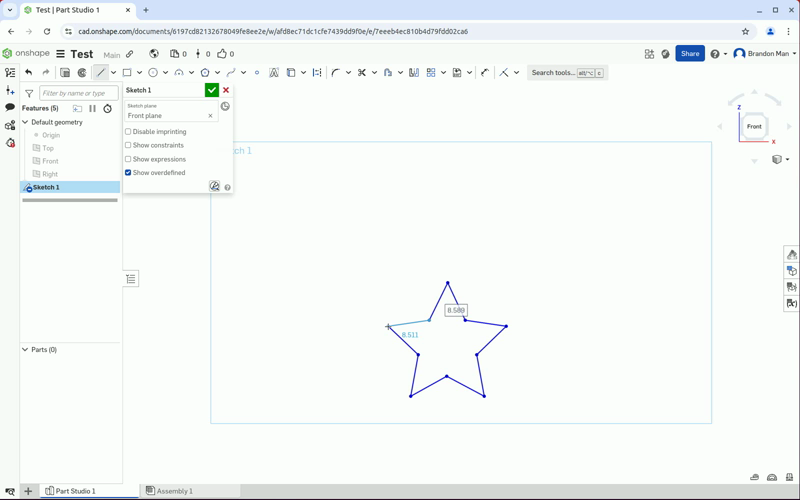
click(388, 326)
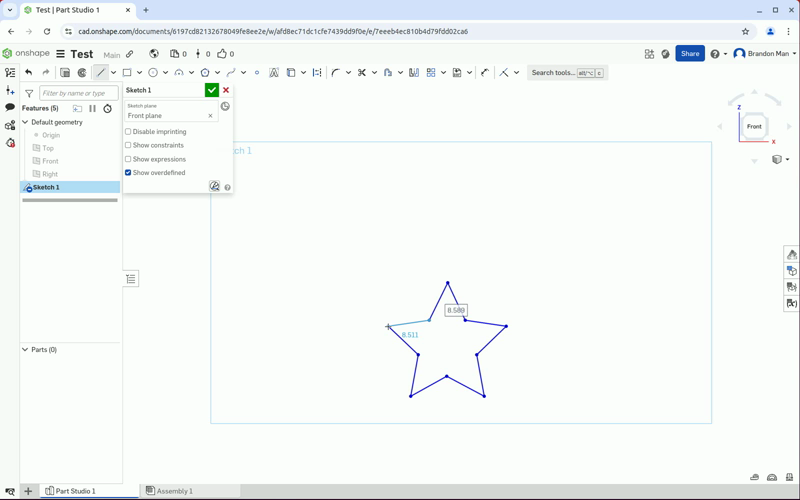
key(esc)
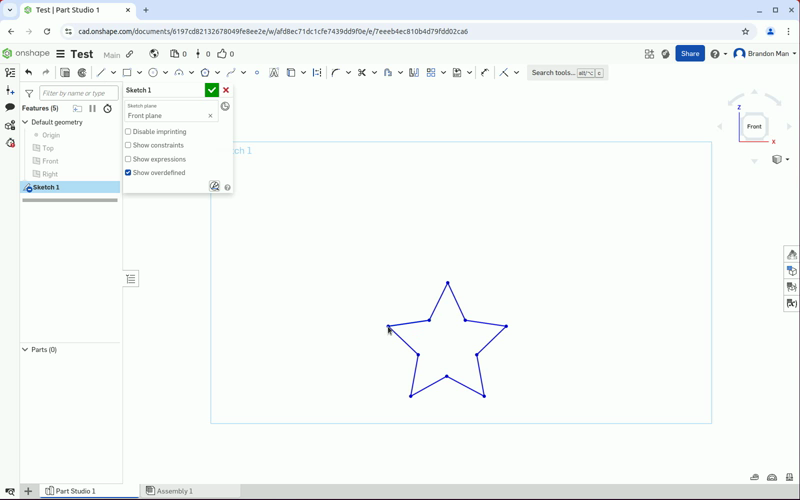
mouse_move(467, 358)
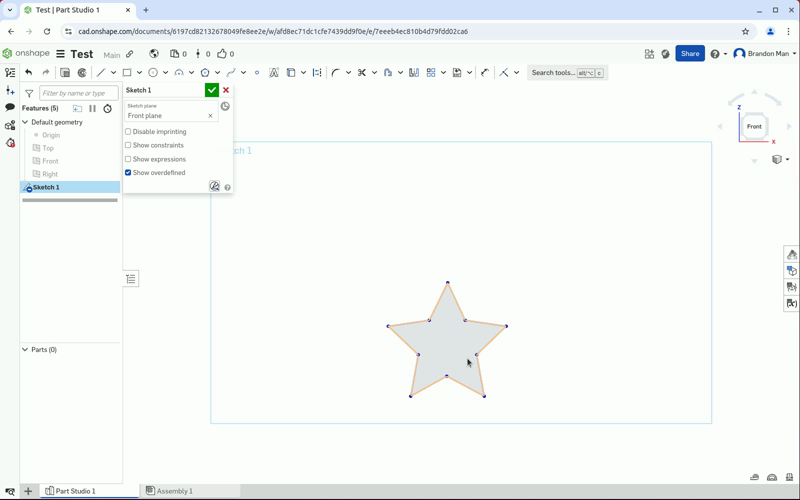
click(467, 358)
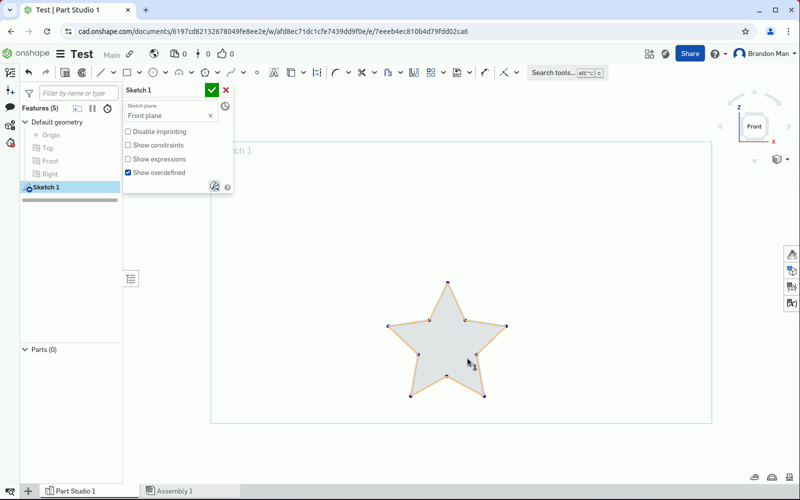
mouse_move(73, 352)
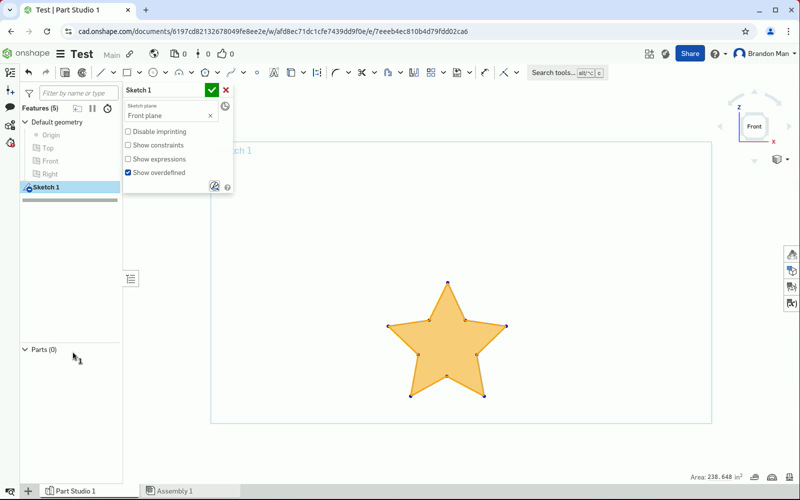
key(shift+y)
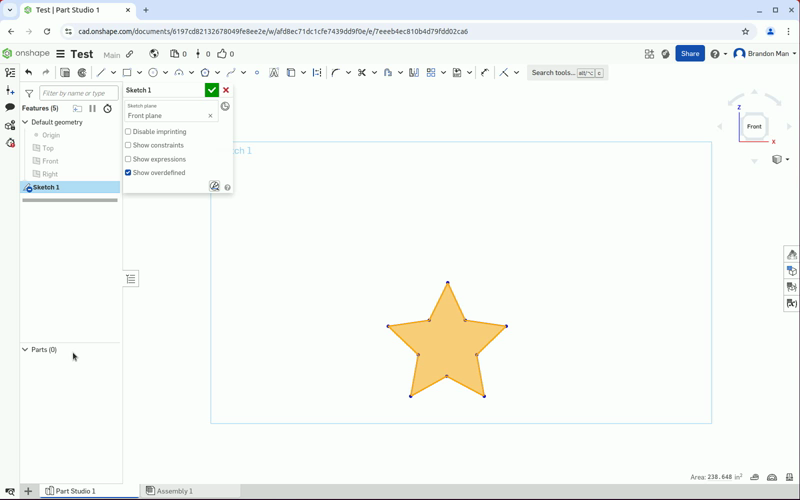
key(shift+e)
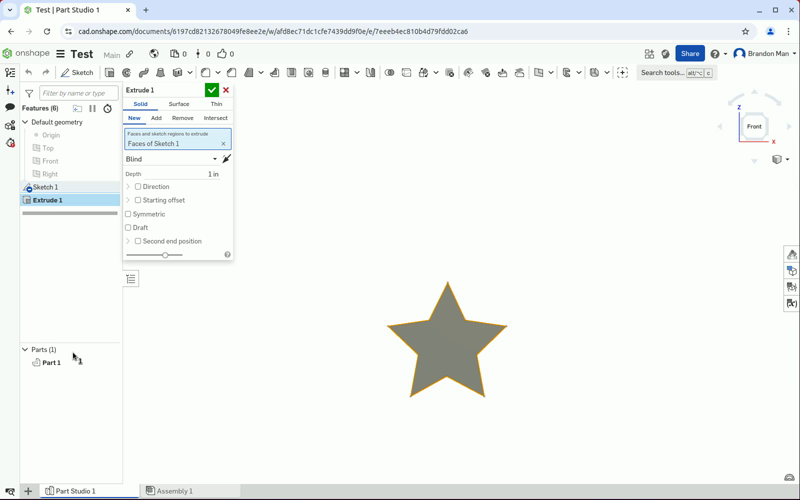
mouse_move(143, 106)
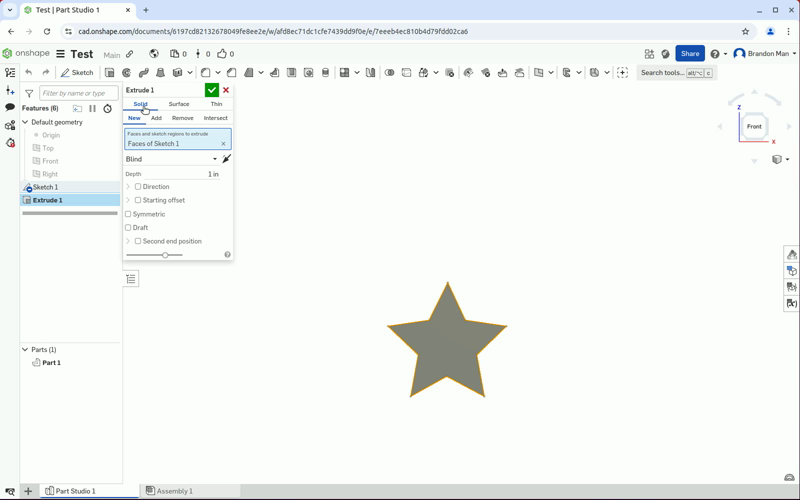
click(143, 106)
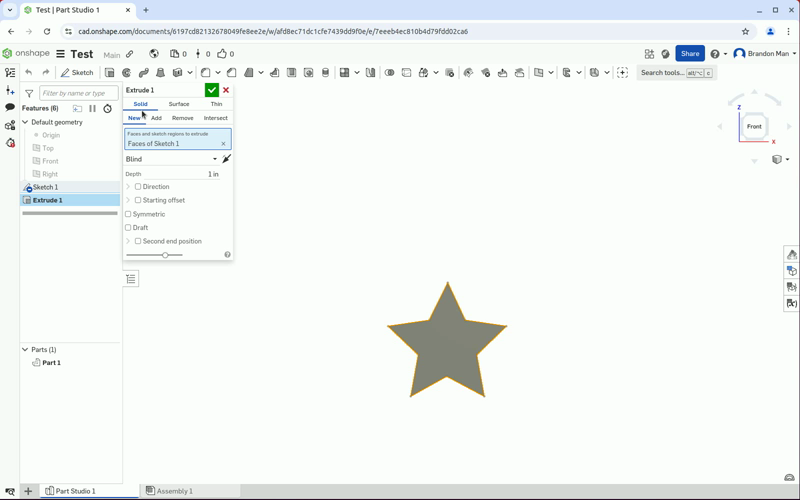
mouse_move(137, 120)
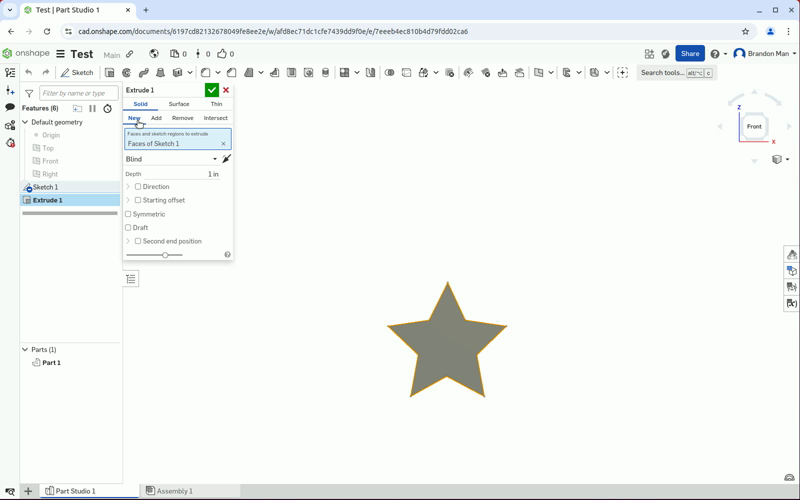
click(137, 120)
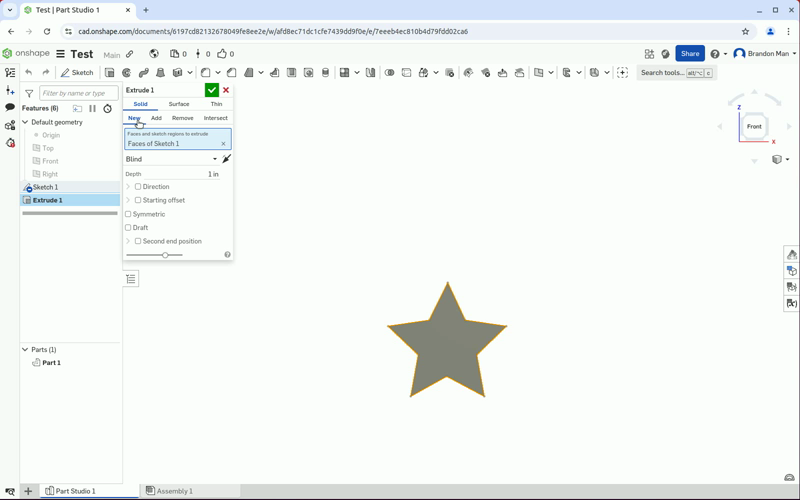
key(tab, 4)
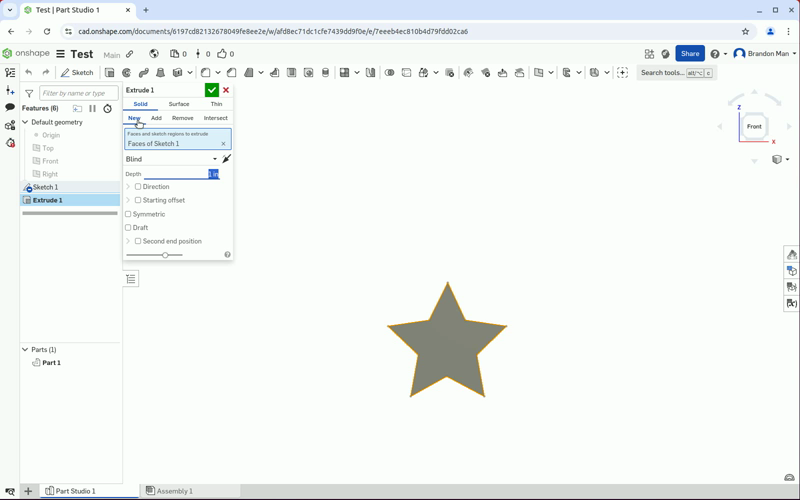
text(2.166)
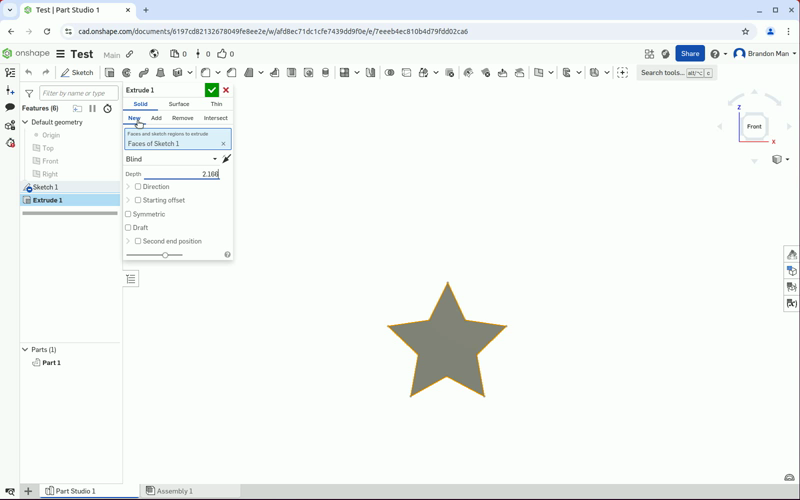
key(enter)
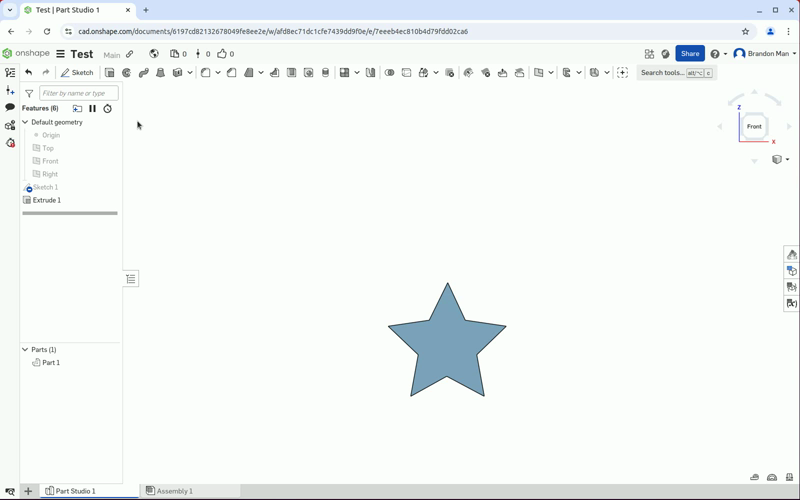
key(shift+h)
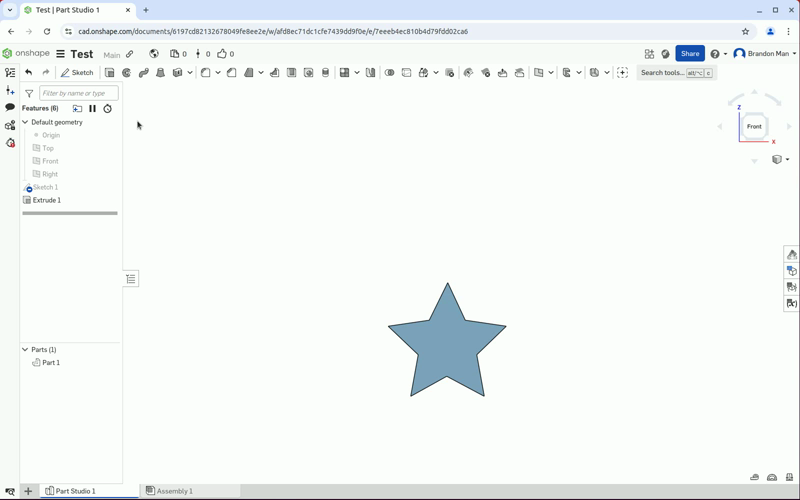
key(shift+h)
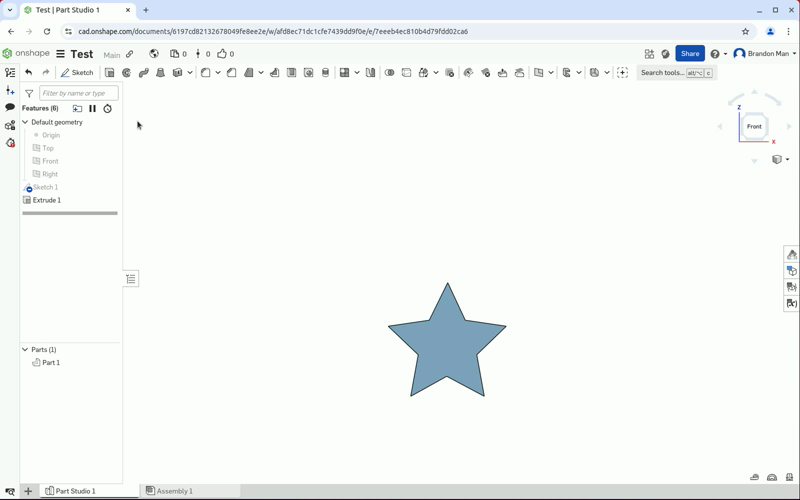
mouse_move(73, 189)
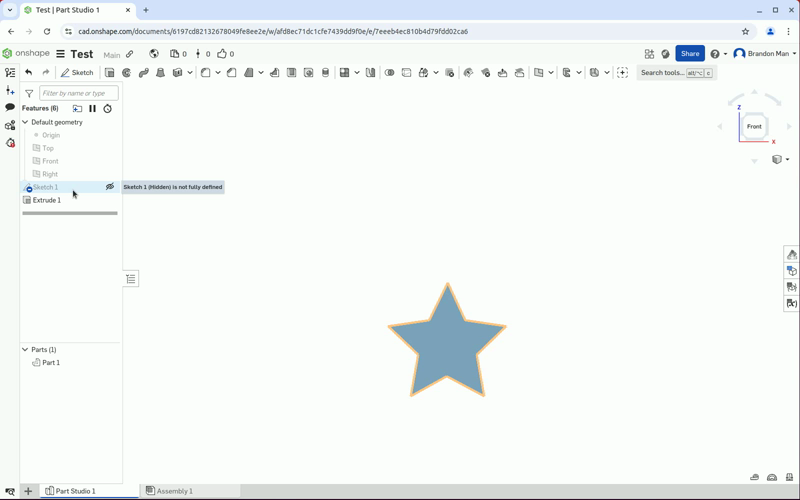
click(73, 189)
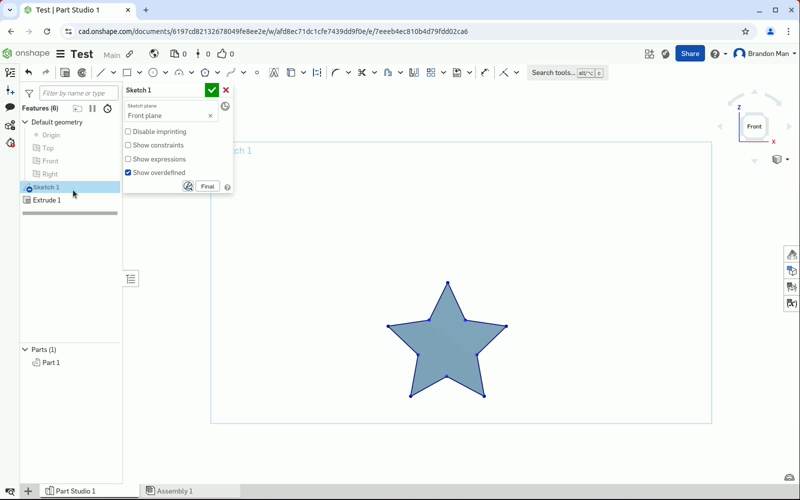
mouse_move(229, 92)
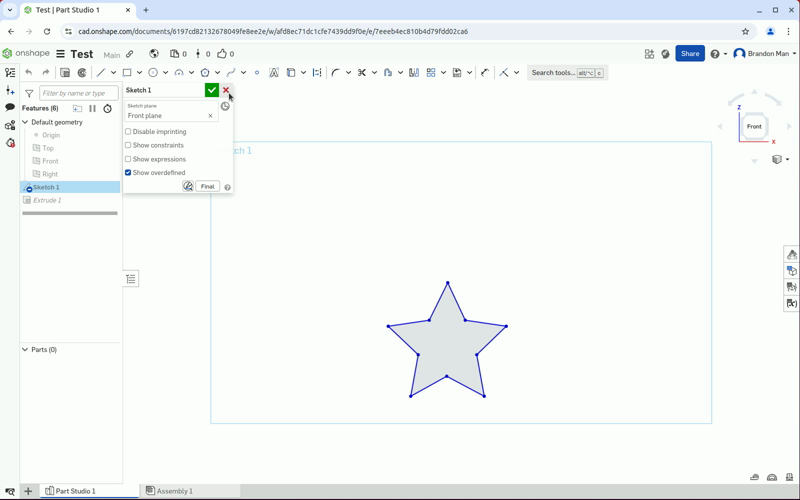
click(229, 92)
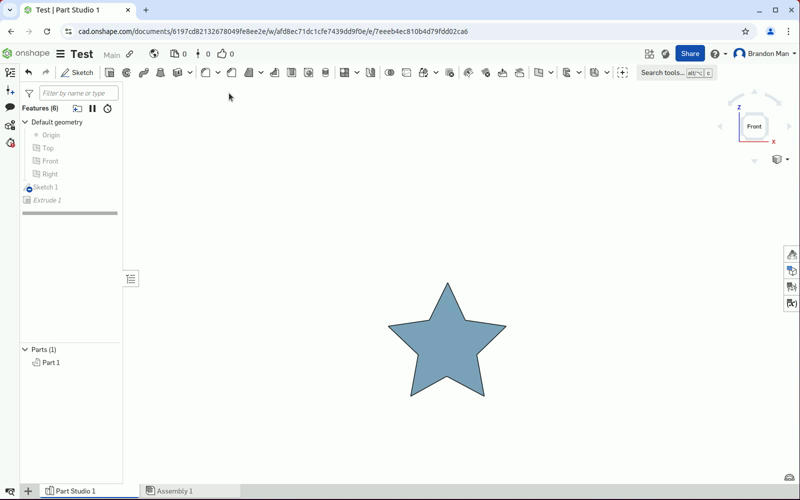
mouse_move(541, 75)
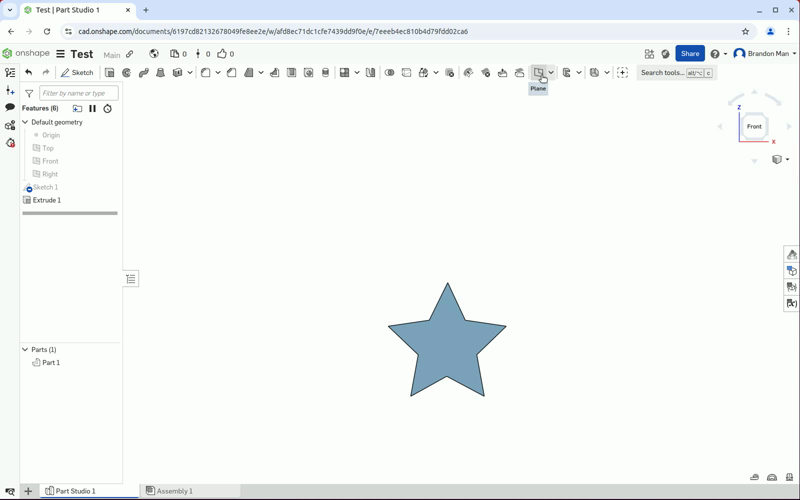
click(541, 75)
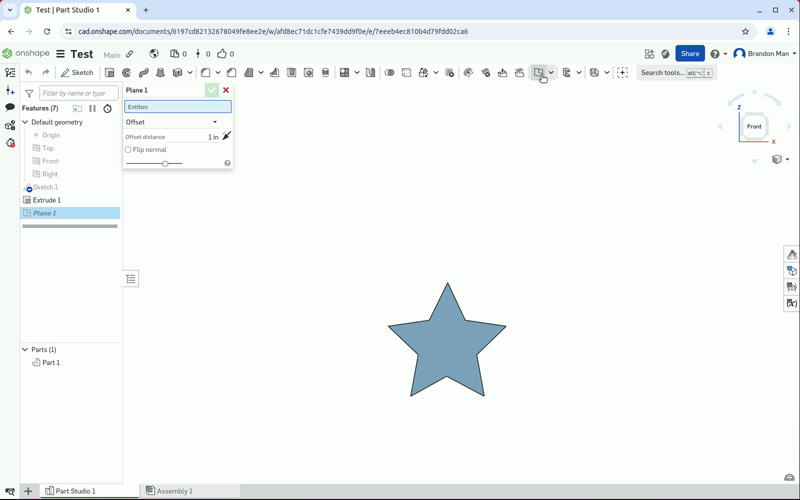
mouse_move(73, 163)
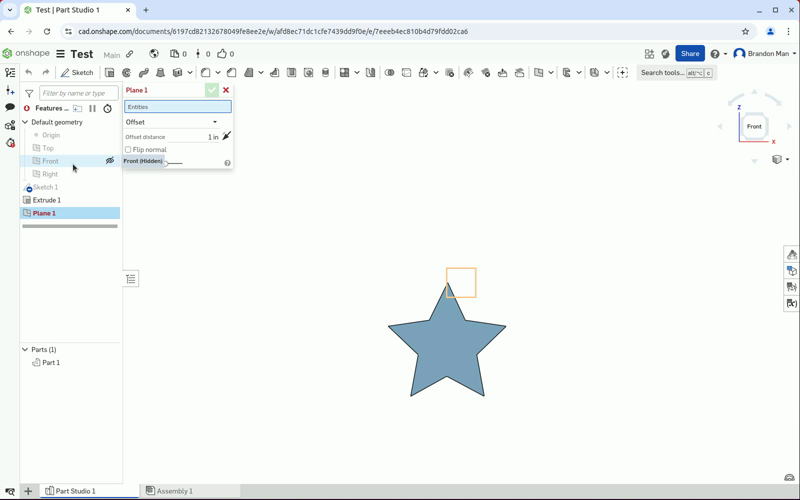
click(73, 163)
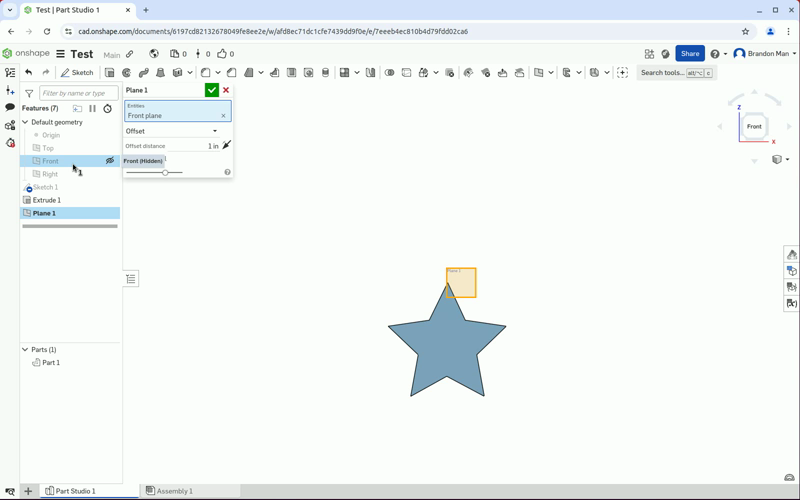
key(tab, 2)
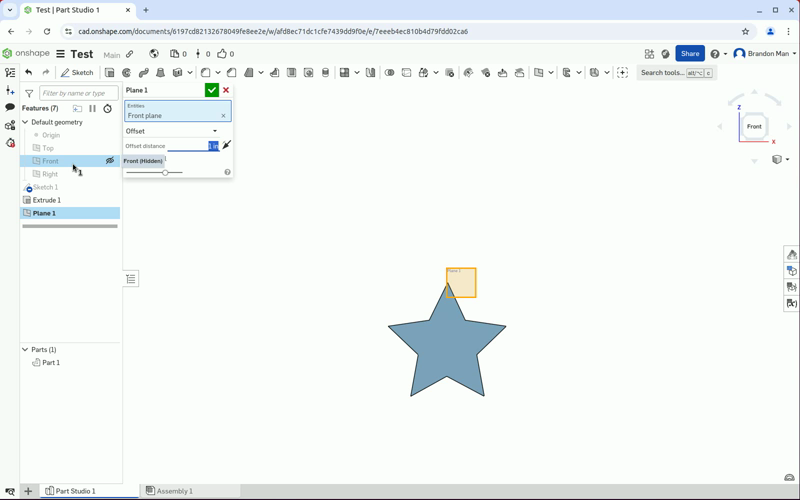
text(2.157)
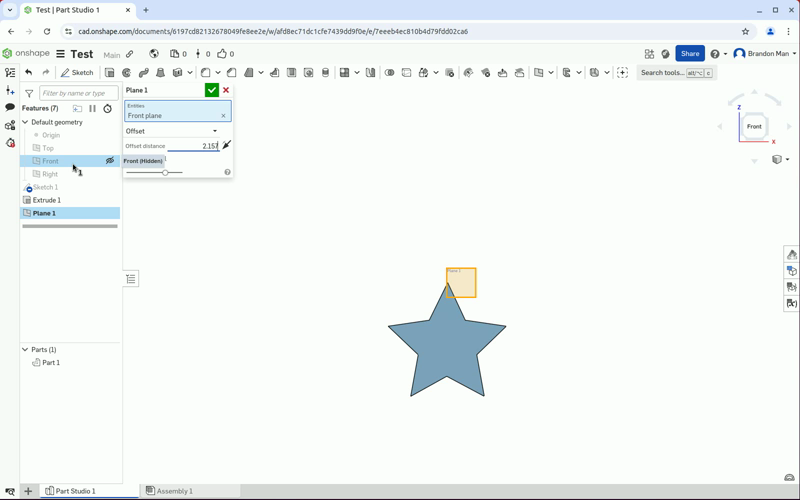
key(enter, 2)
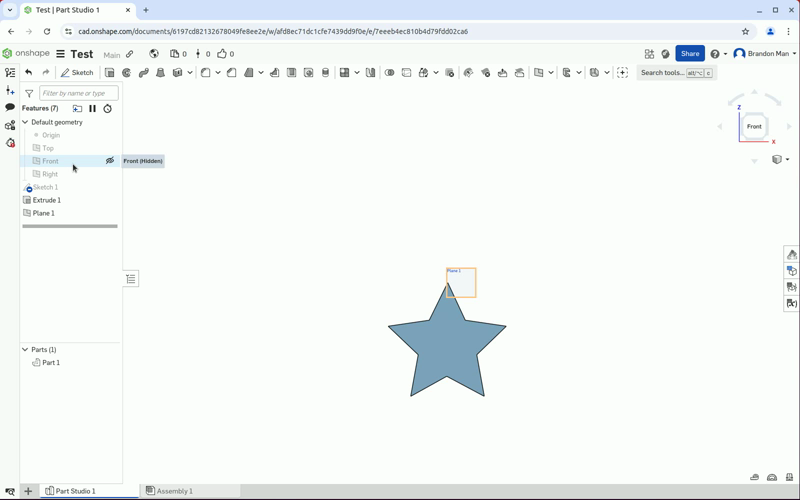
key(shift+s)
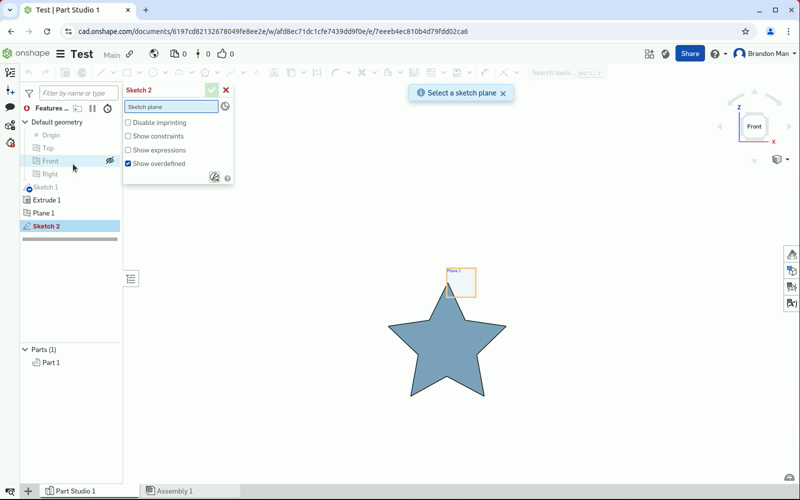
mouse_move(73, 215)
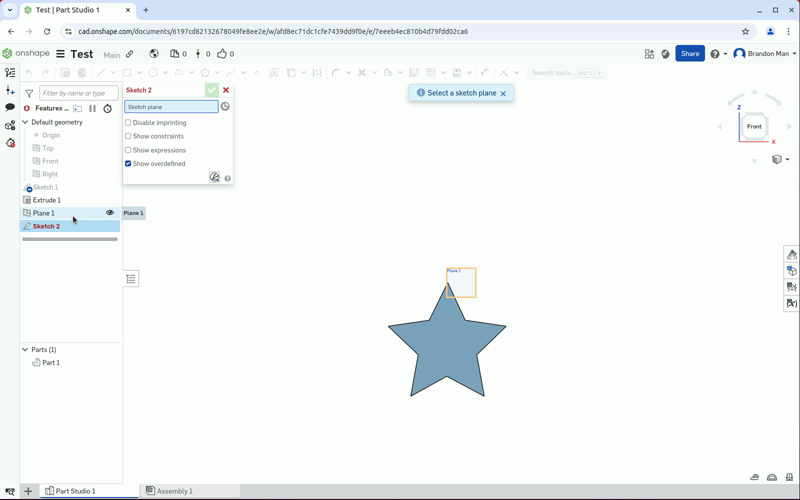
click(73, 215)
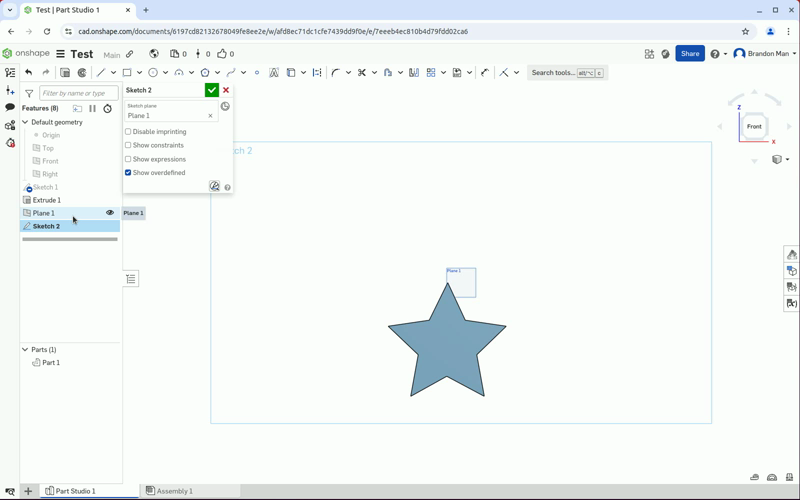
mouse_move(73, 352)
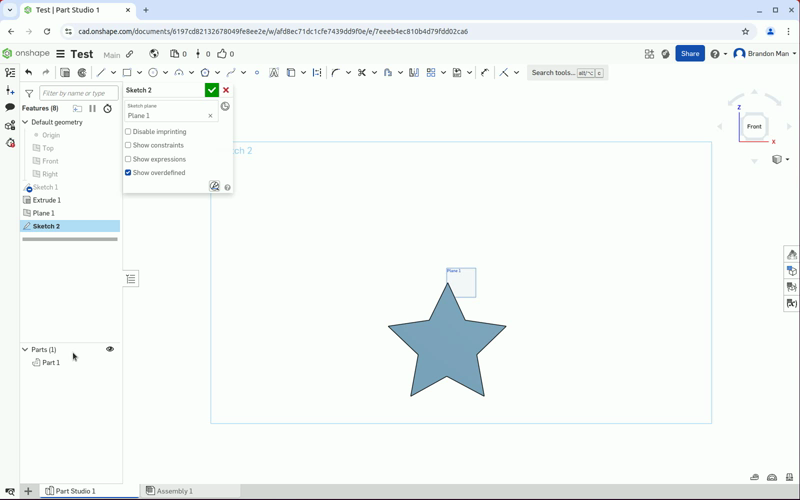
key(y)
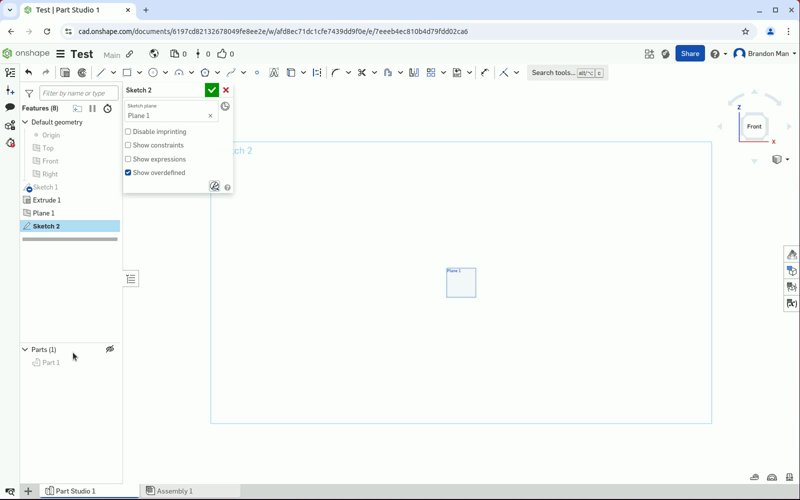
key(l)
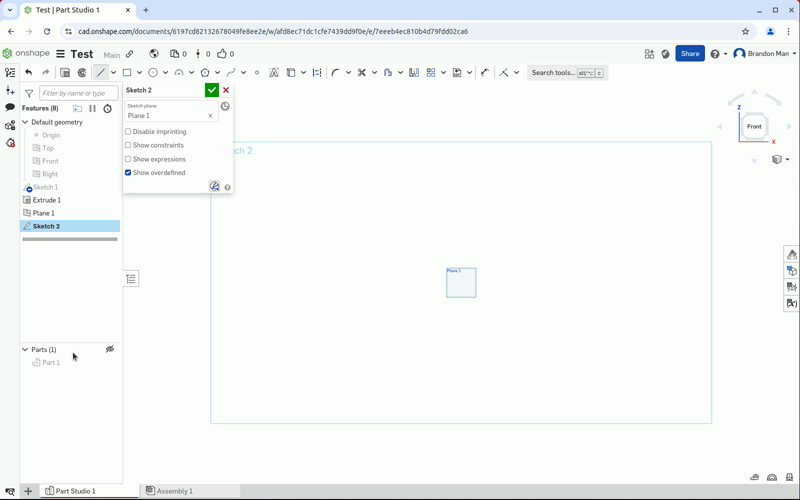
key_down(shift)
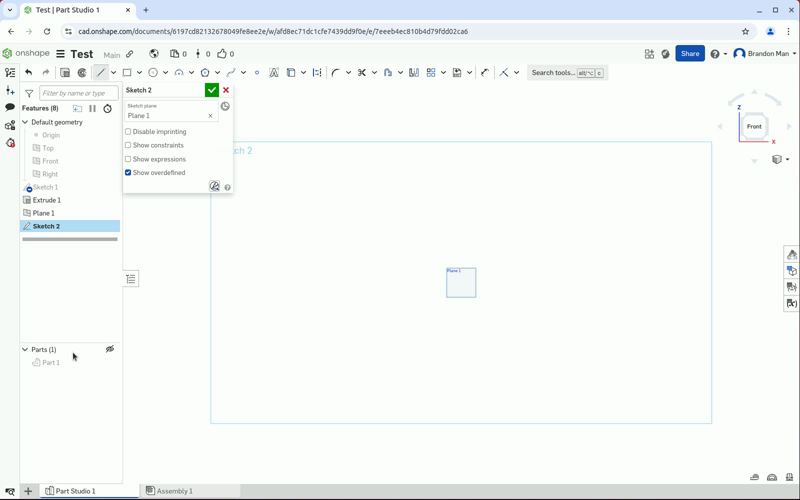
mouse_move(404, 328)
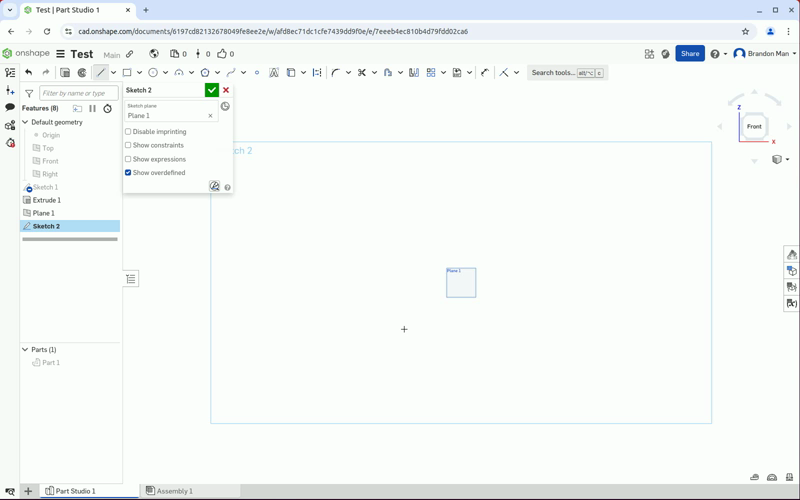
click(404, 328)
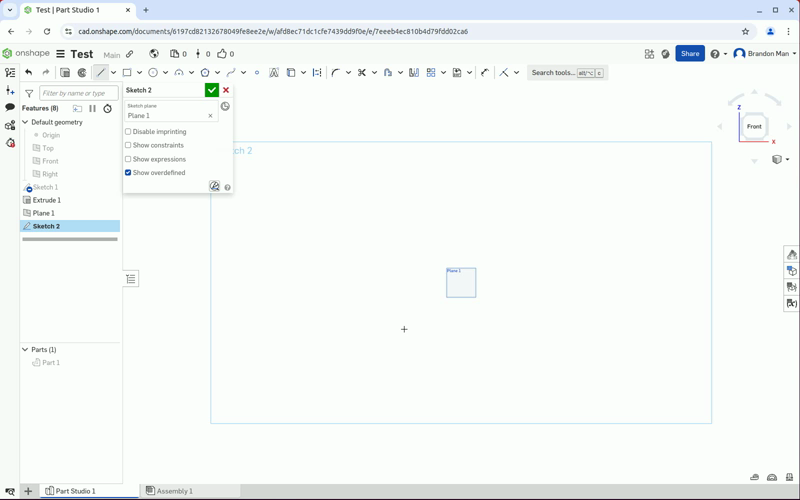
key_up(shift)
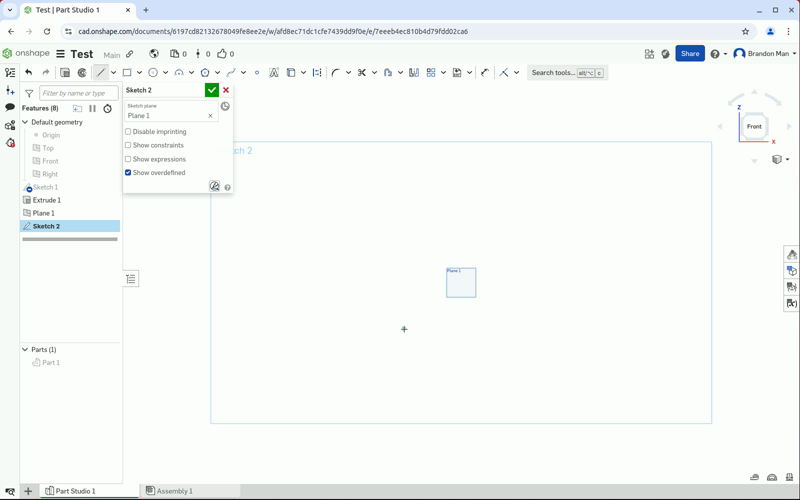
key_down(shift)
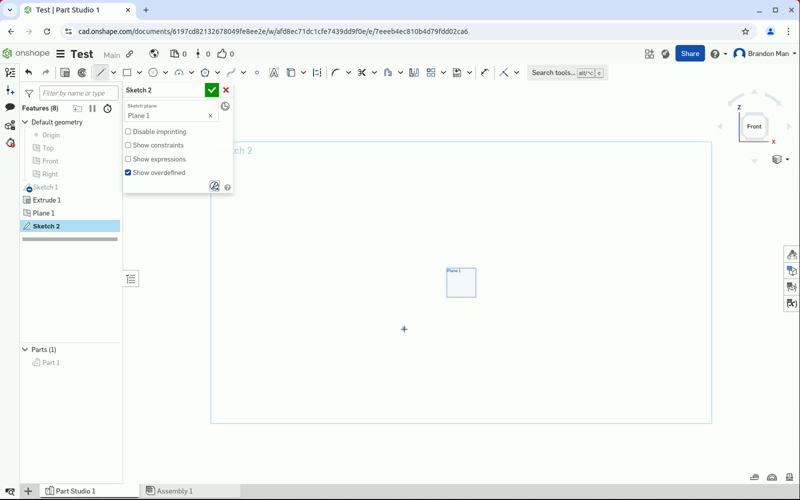
mouse_move(434, 328)
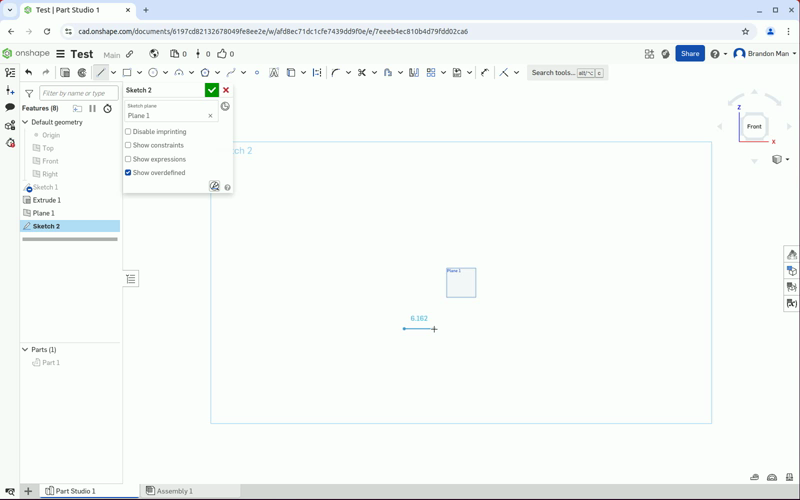
mouse_move(426, 350)
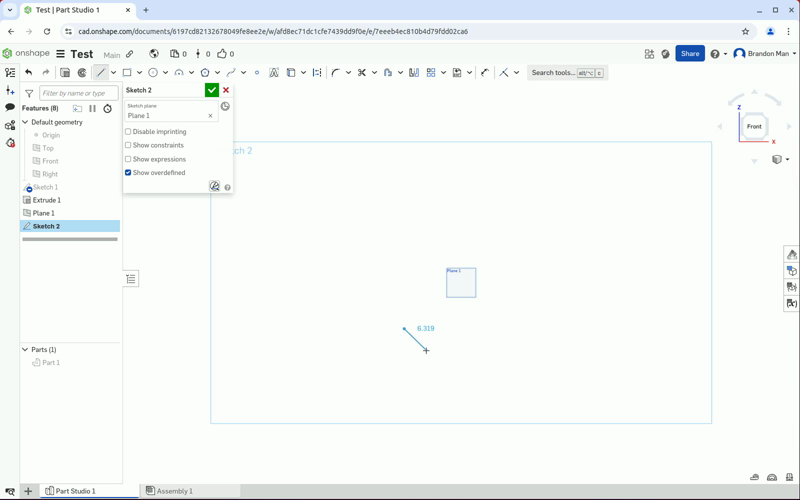
click(426, 350)
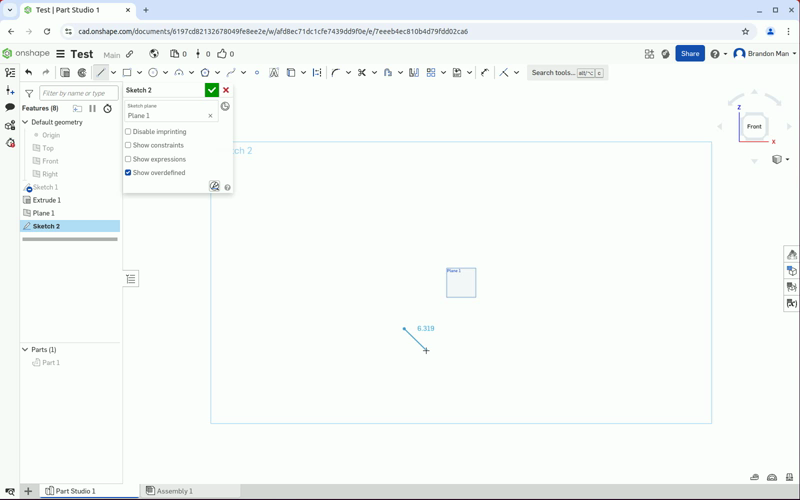
key_up(shift)
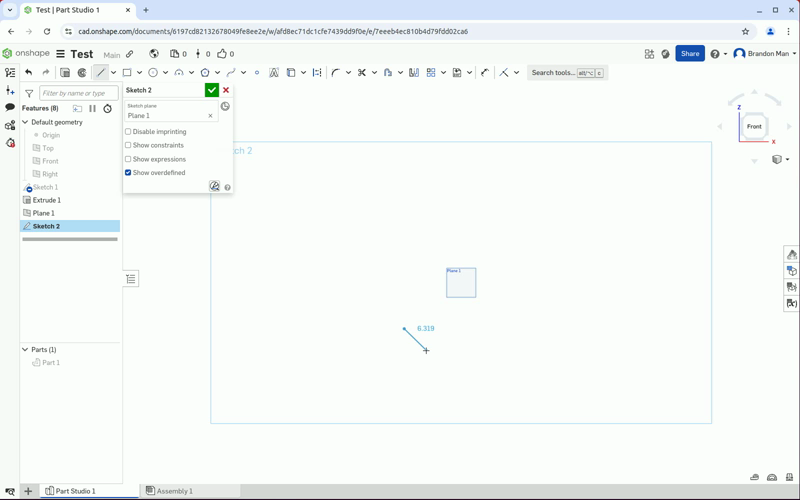
key_down(shift)
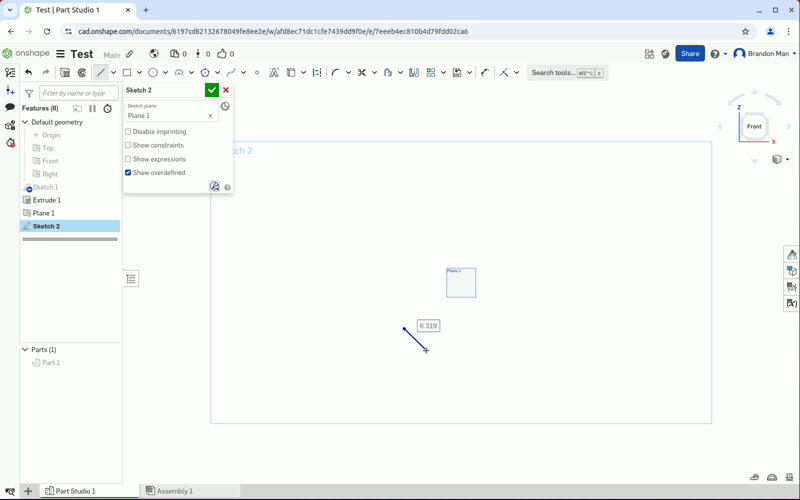
mouse_move(456, 350)
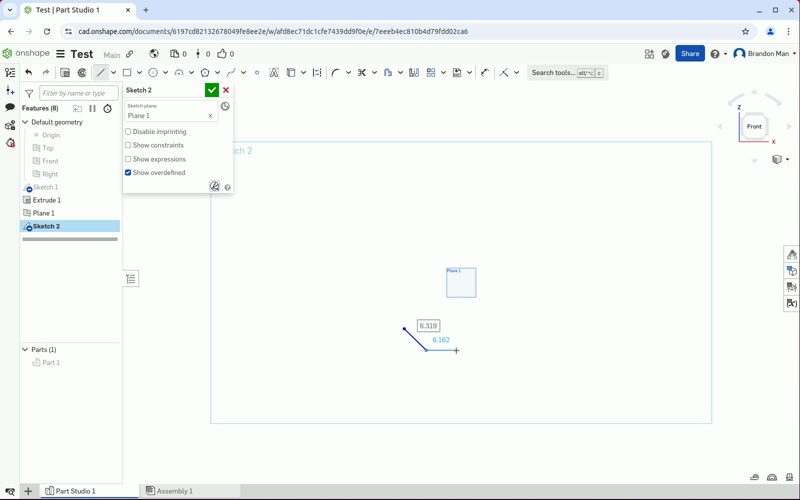
mouse_move(420, 380)
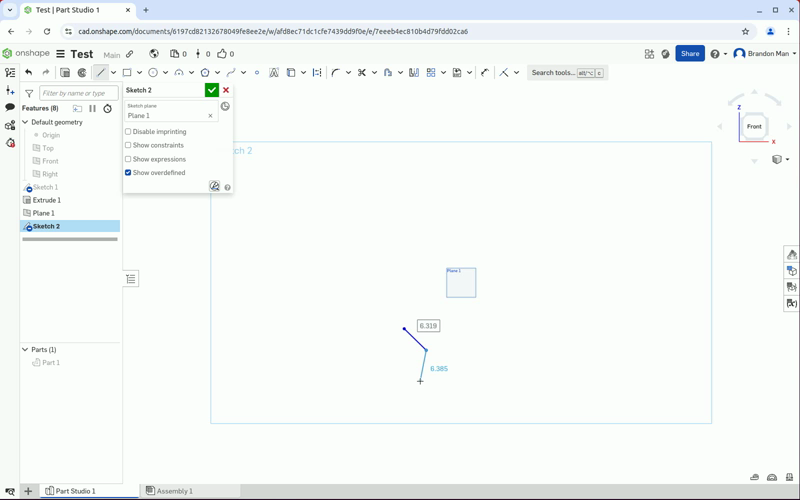
click(420, 380)
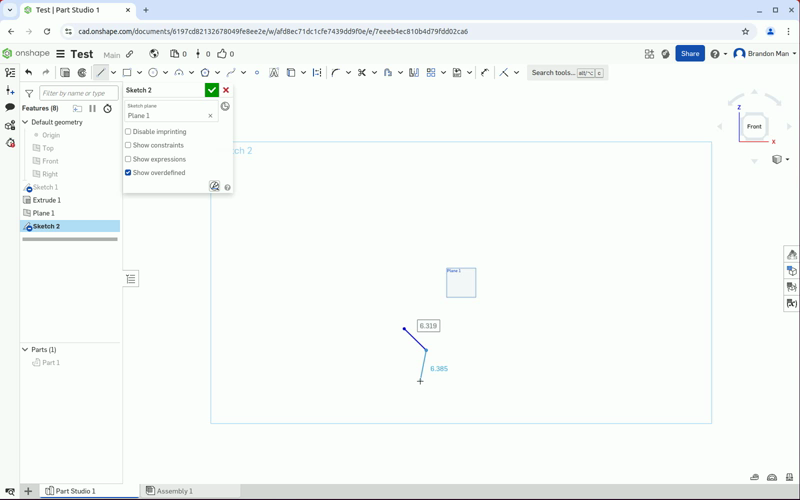
key_up(shift)
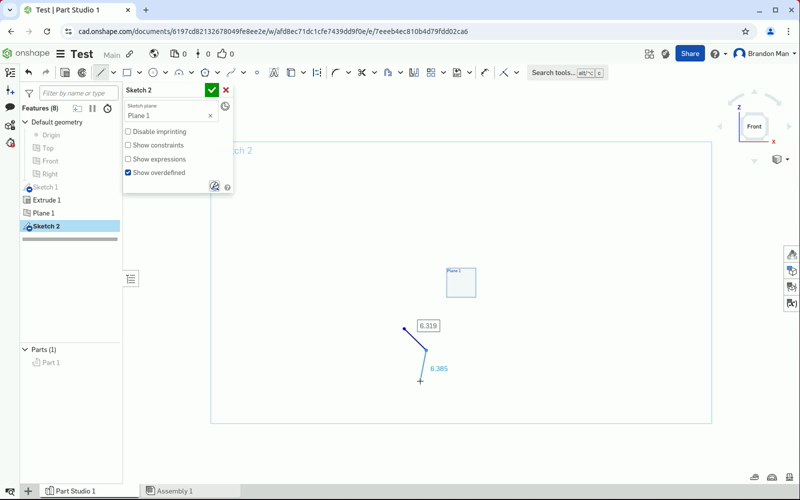
key_down(shift)
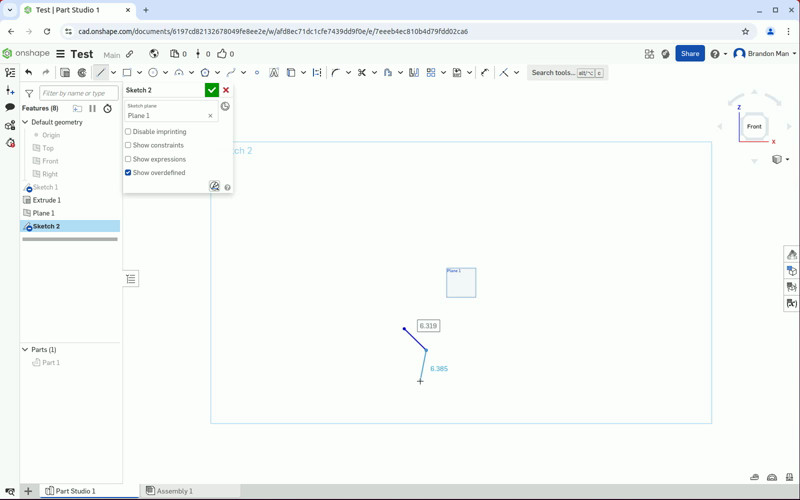
mouse_move(450, 380)
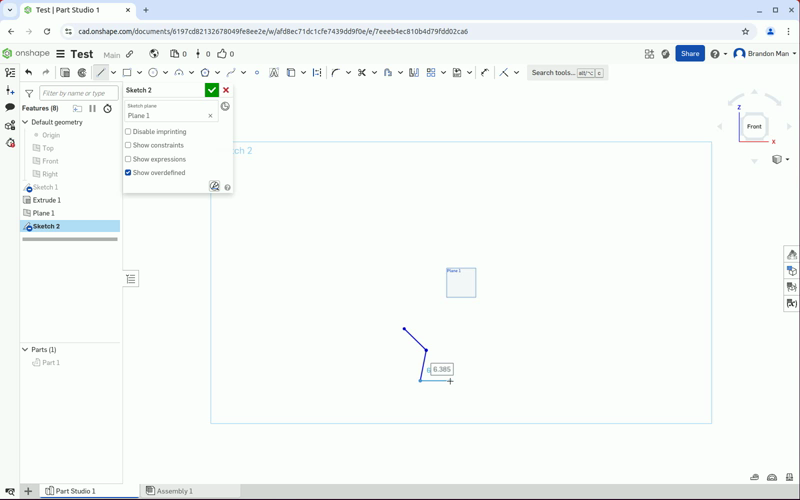
mouse_move(448, 366)
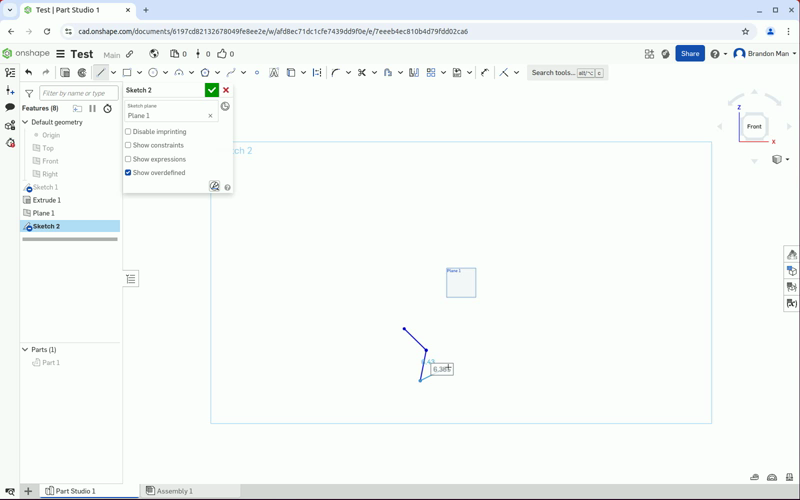
click(448, 366)
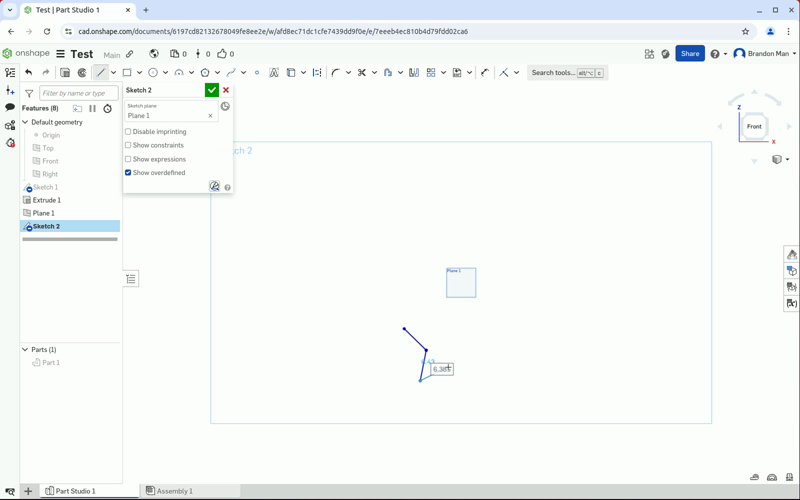
key_up(shift)
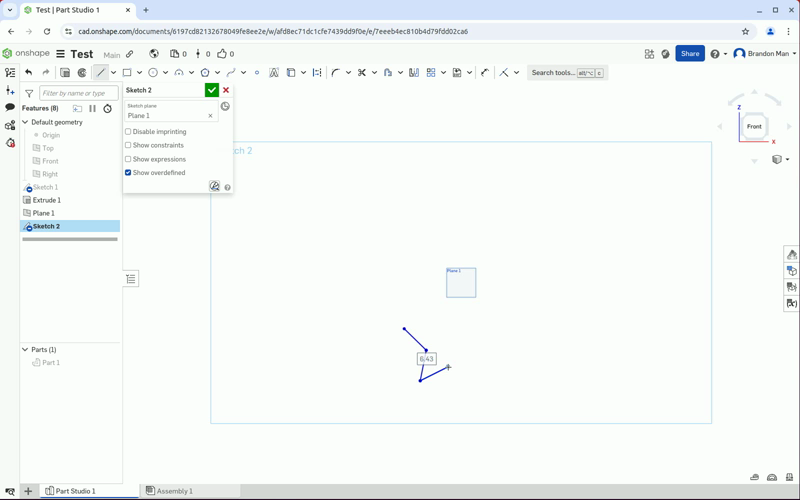
key_down(shift)
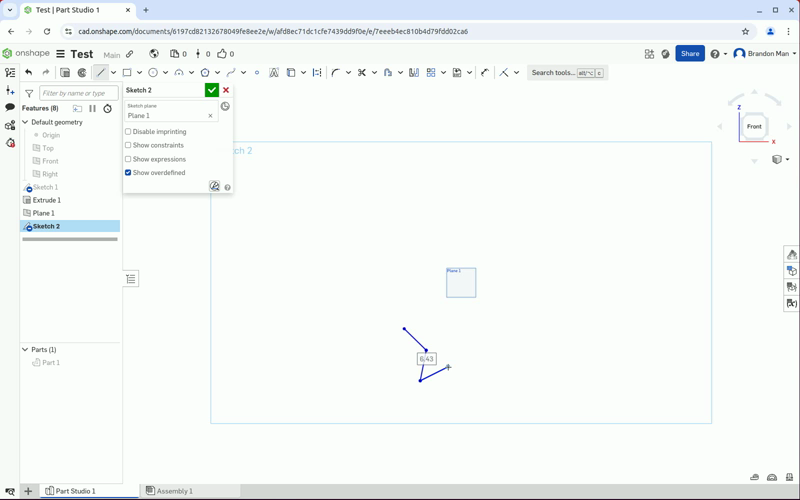
mouse_move(478, 366)
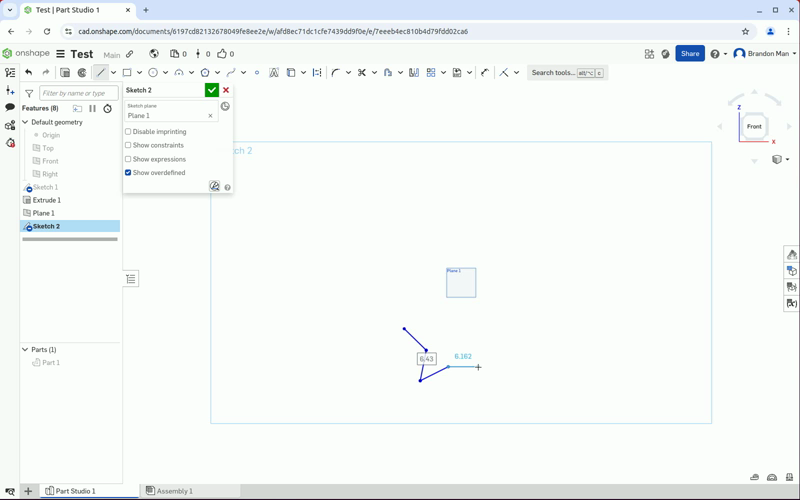
mouse_move(477, 385)
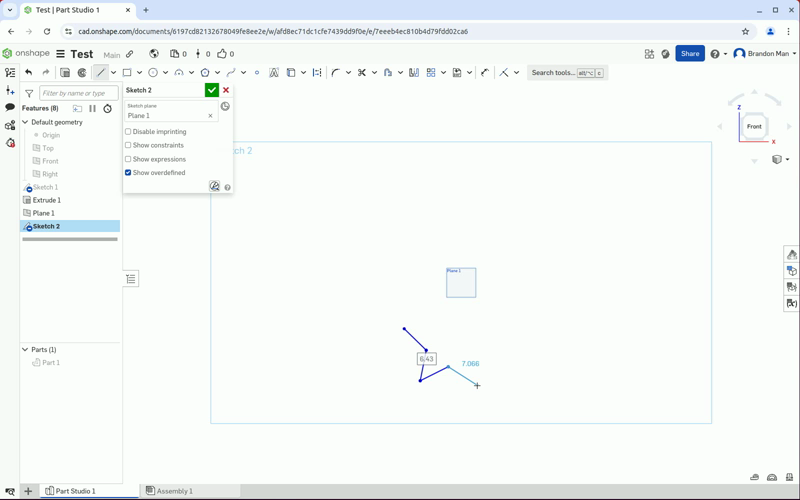
click(477, 385)
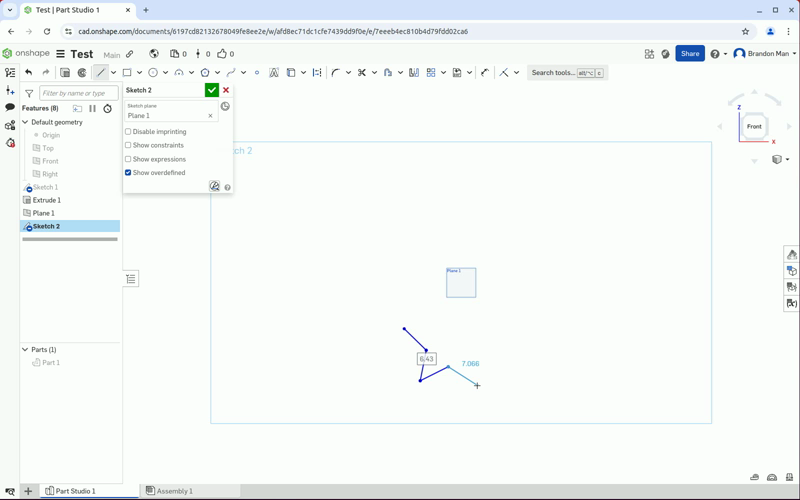
key_up(shift)
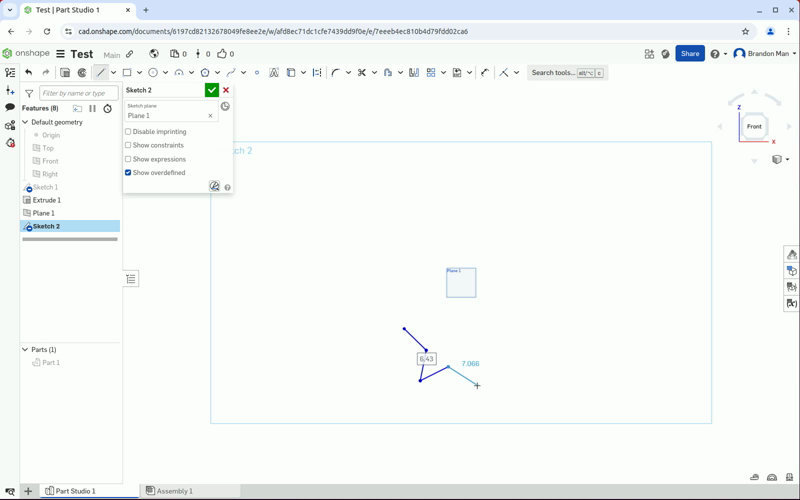
key_down(shift)
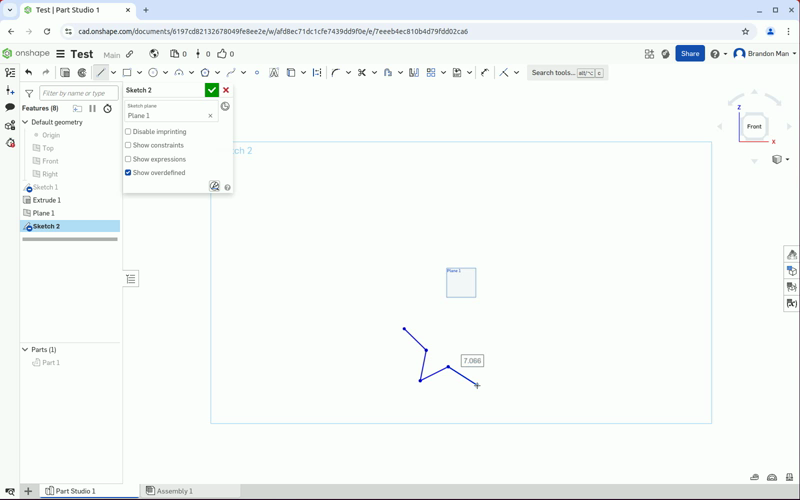
mouse_move(507, 385)
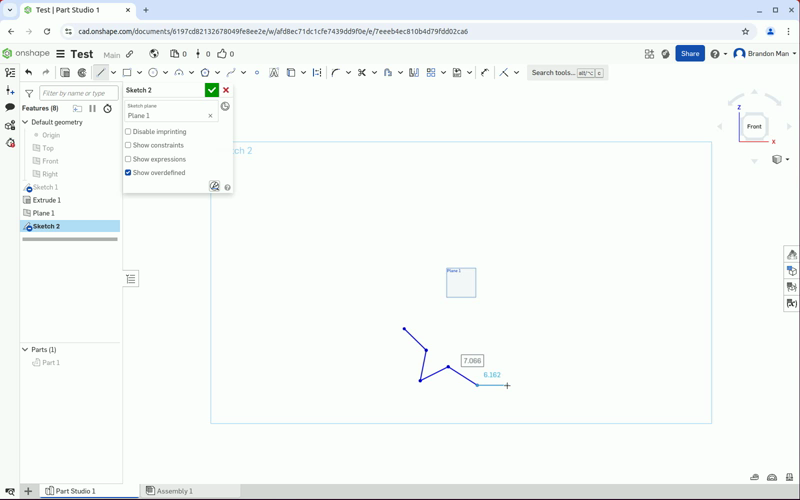
mouse_move(469, 352)
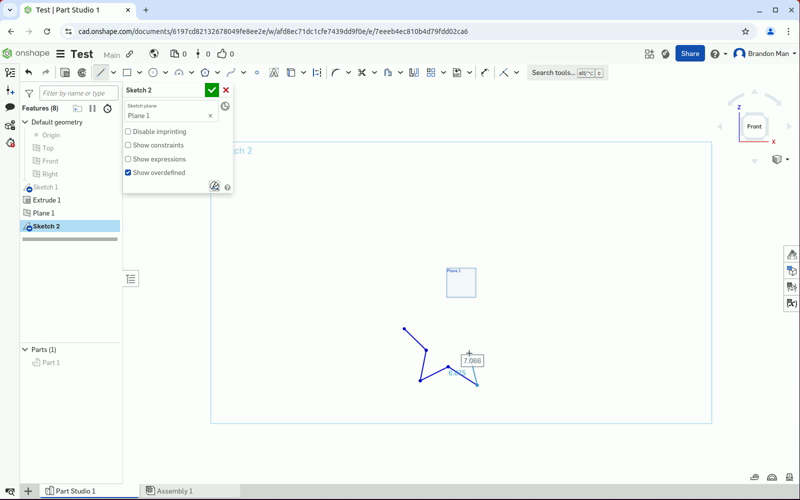
click(469, 352)
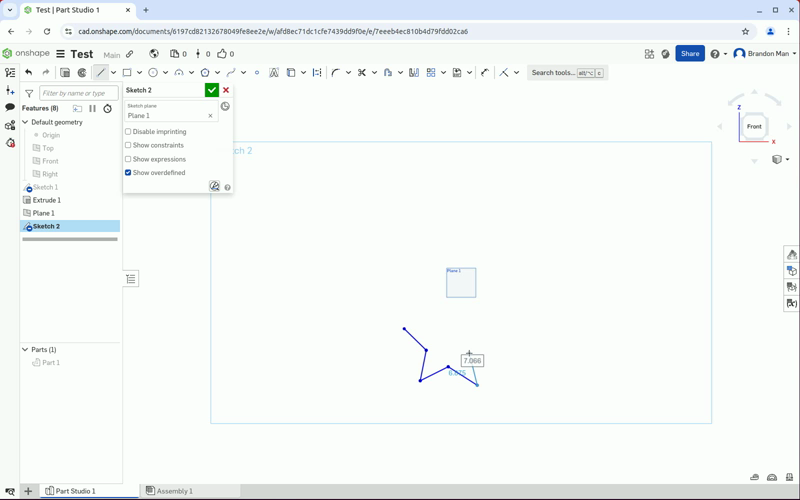
key_up(shift)
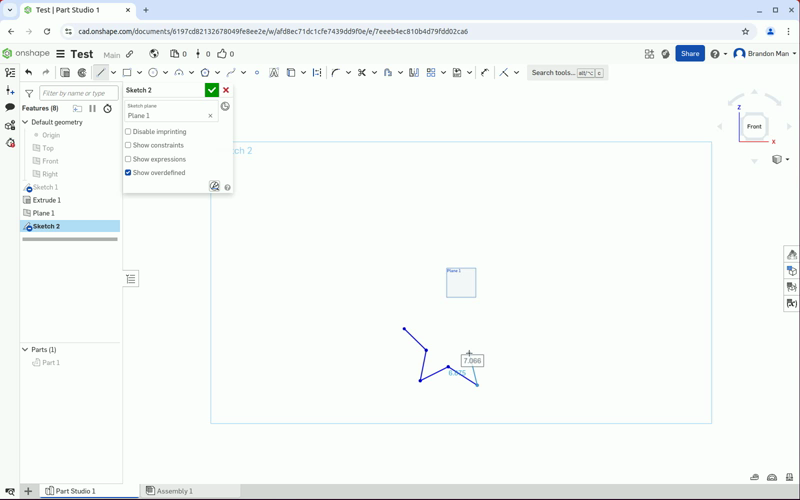
key_down(shift)
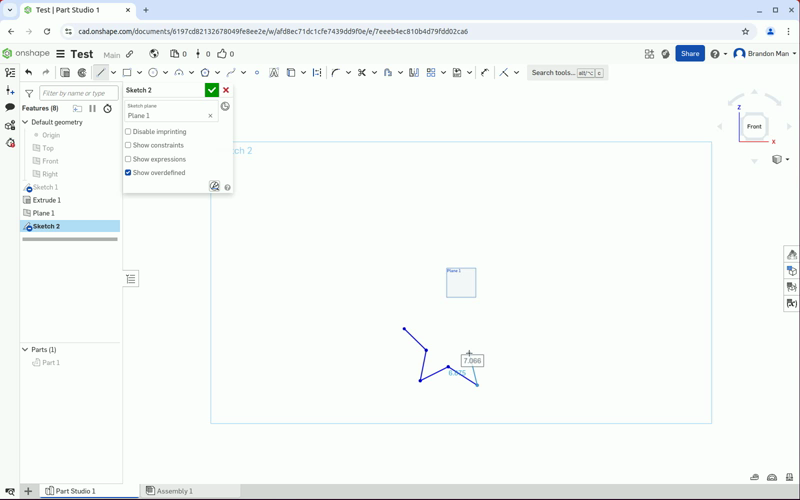
mouse_move(499, 352)
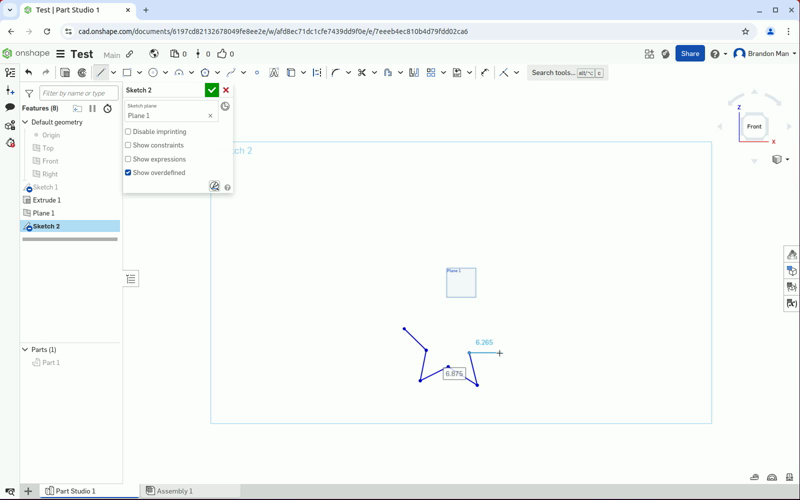
mouse_move(492, 330)
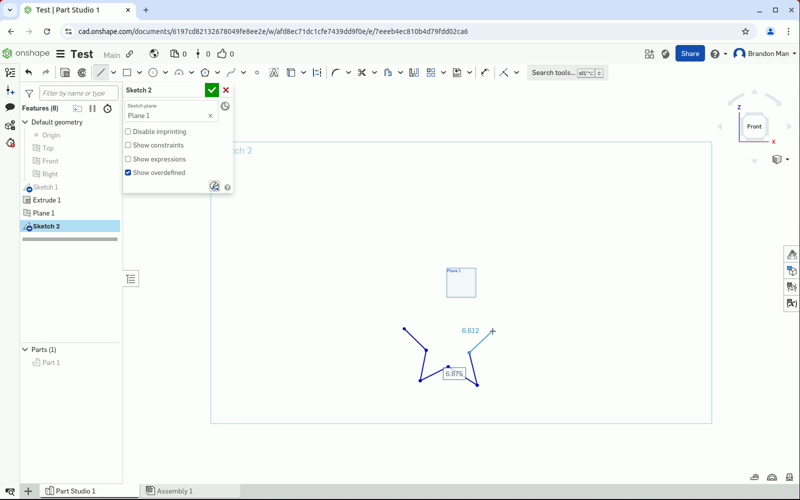
click(492, 330)
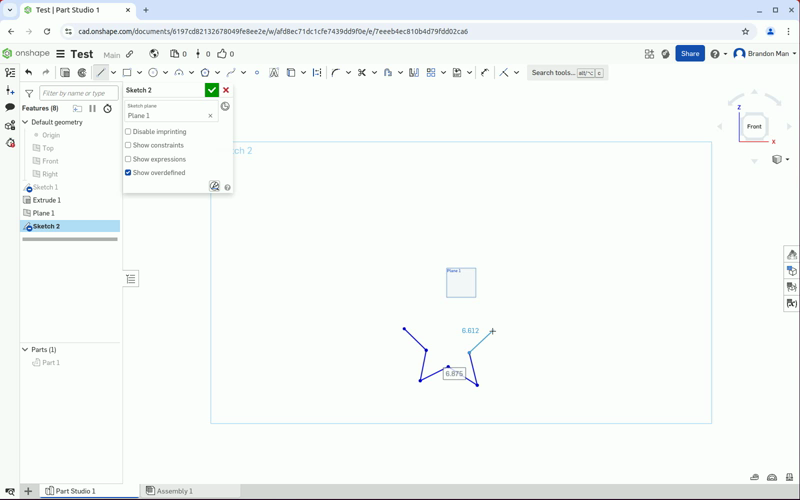
key_up(shift)
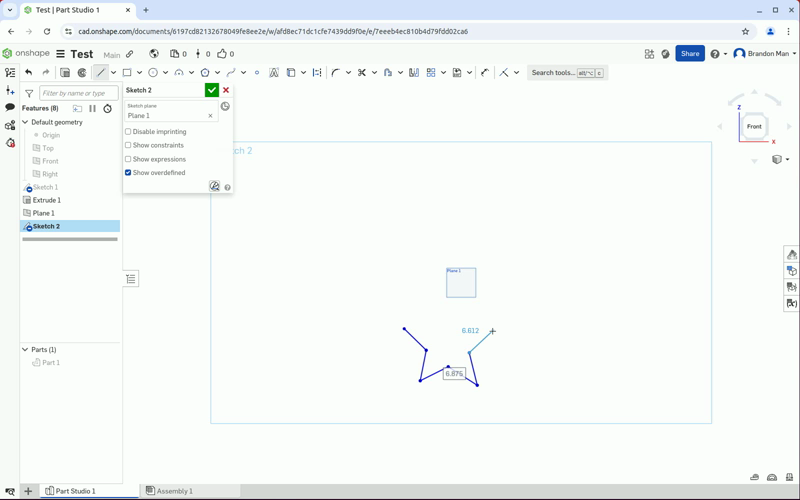
key_down(shift)
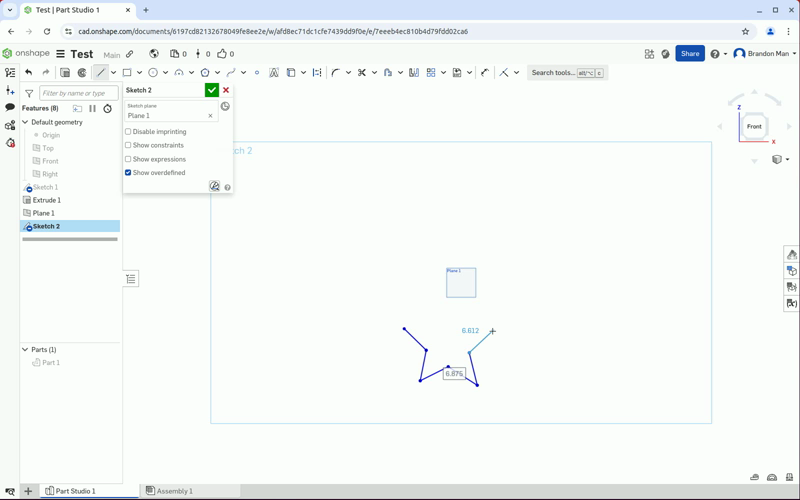
mouse_move(522, 330)
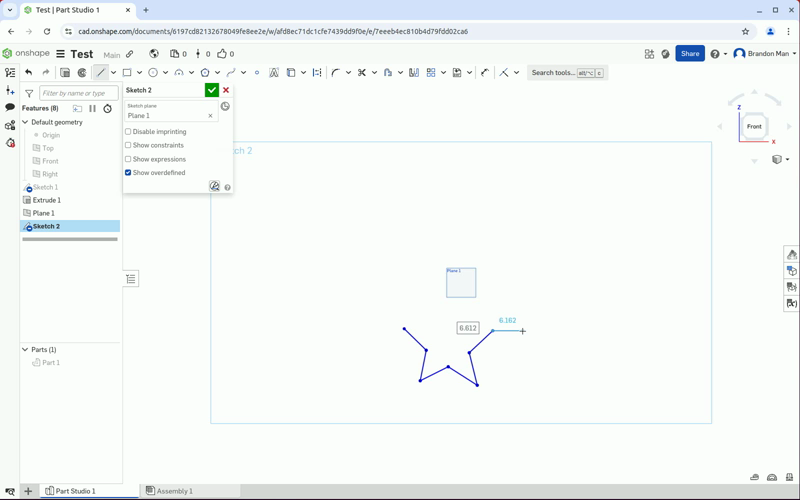
mouse_move(463, 324)
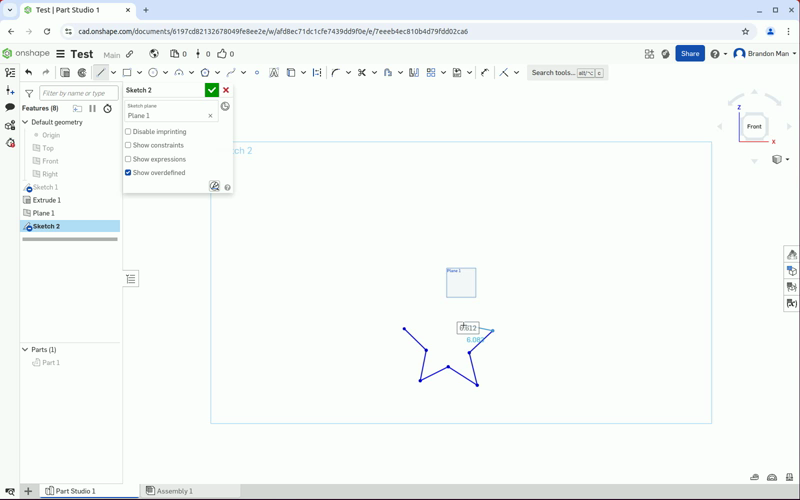
click(463, 324)
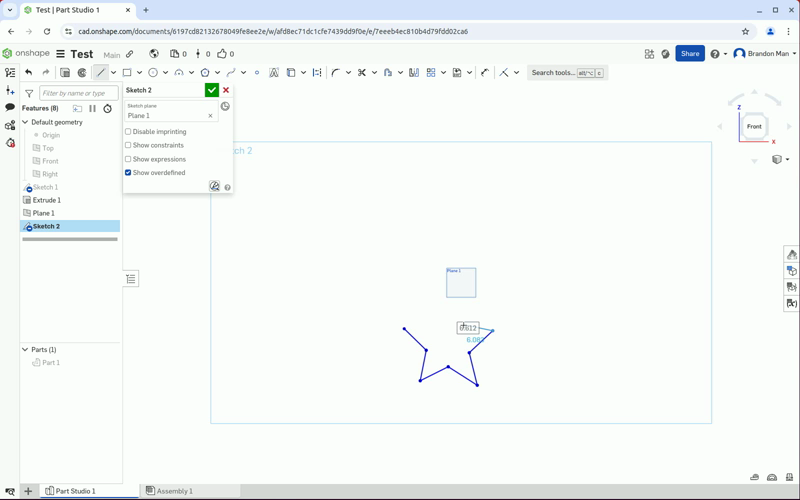
key_up(shift)
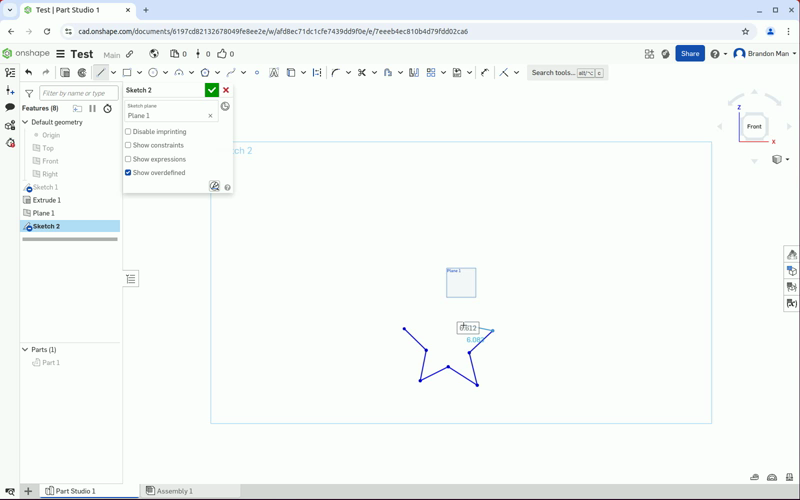
key_down(shift)
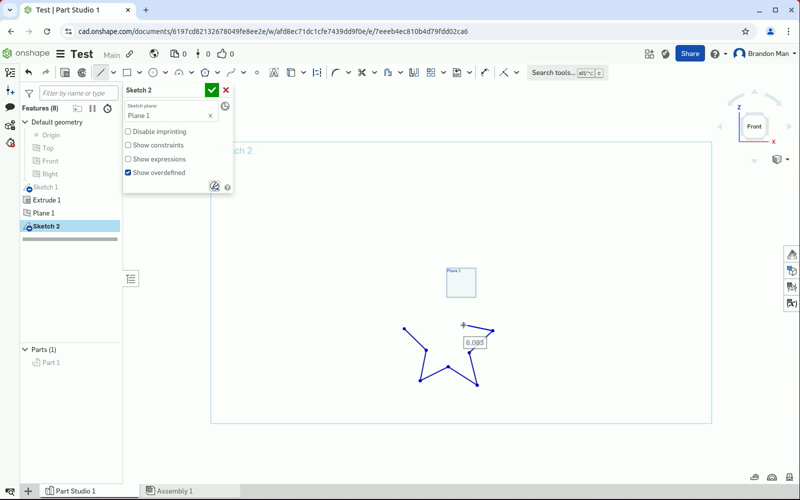
mouse_move(493, 324)
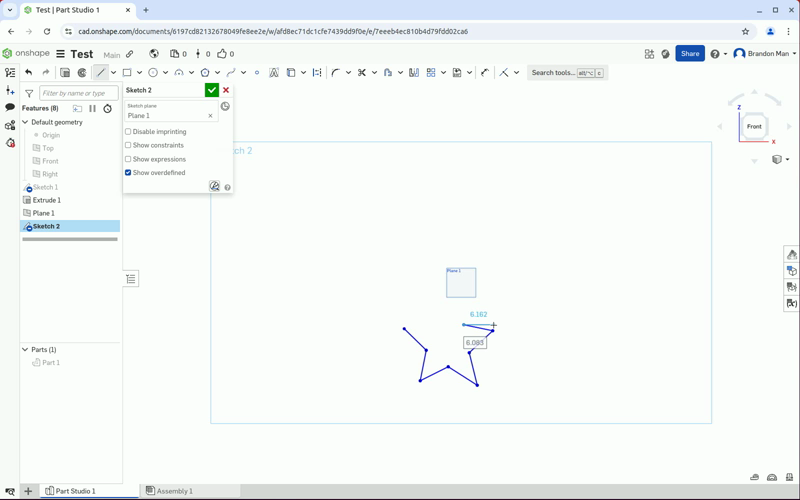
mouse_move(448, 291)
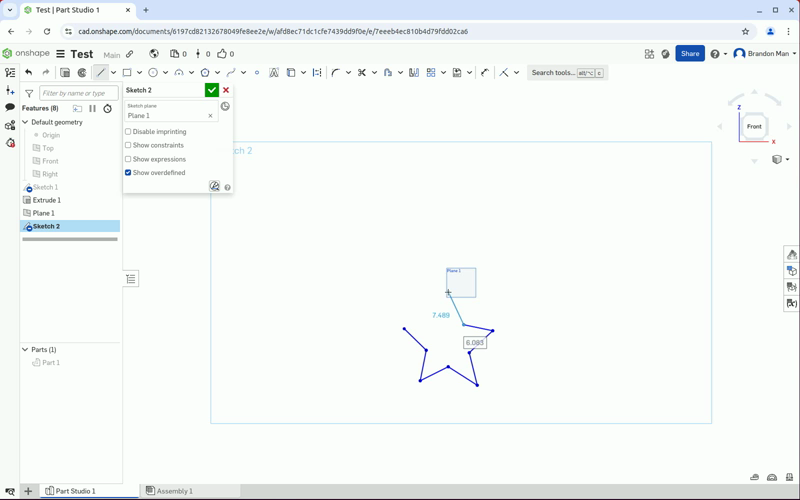
click(448, 291)
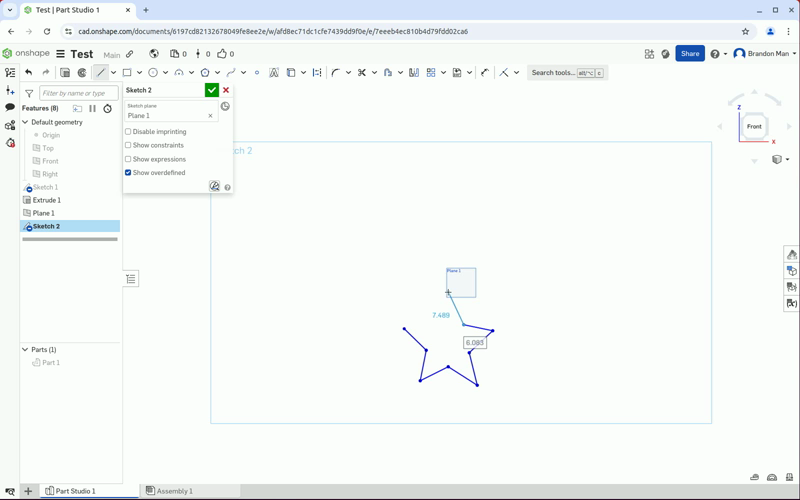
key_up(shift)
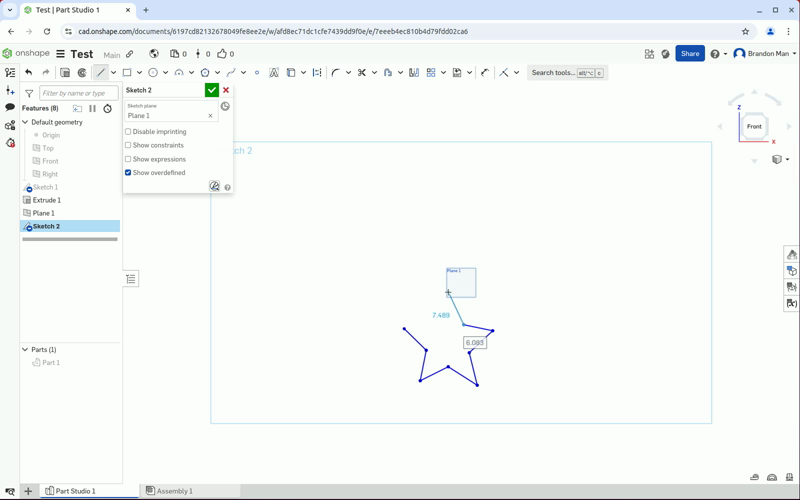
key_down(shift)
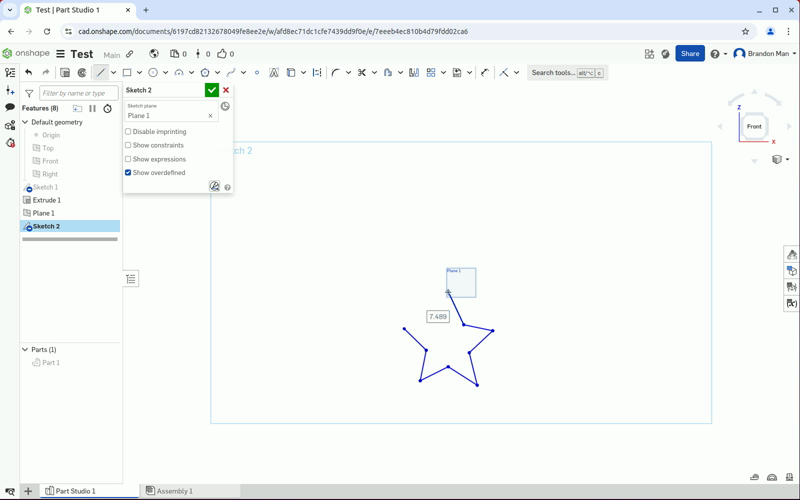
mouse_move(478, 291)
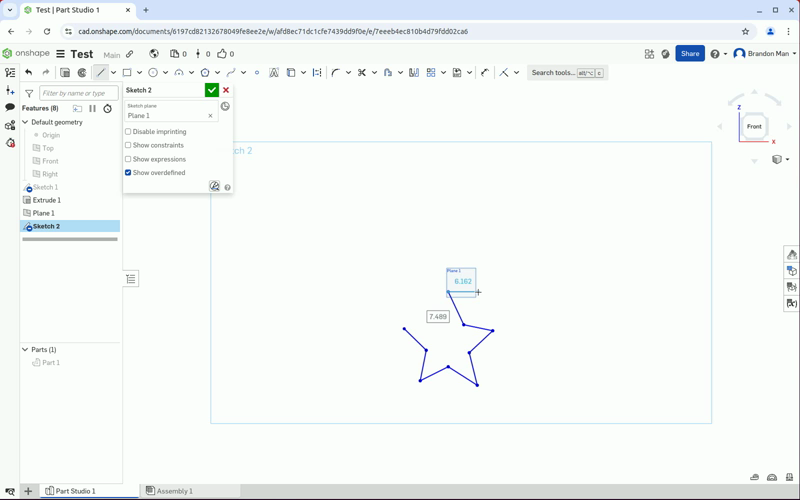
mouse_move(433, 324)
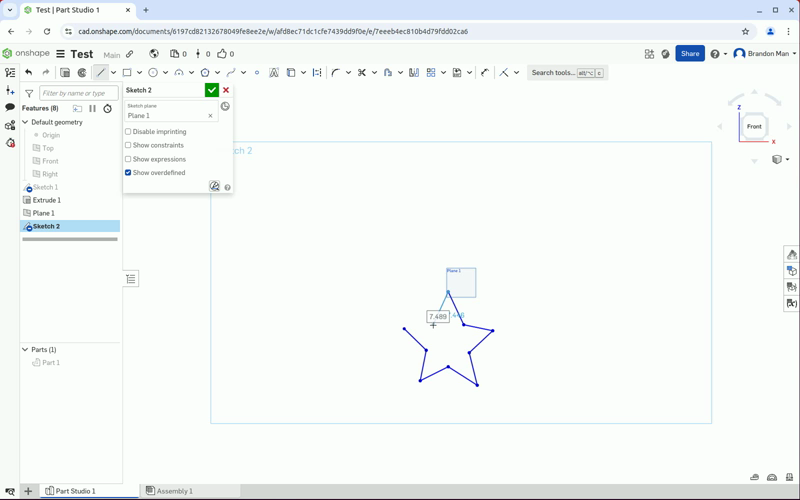
click(433, 324)
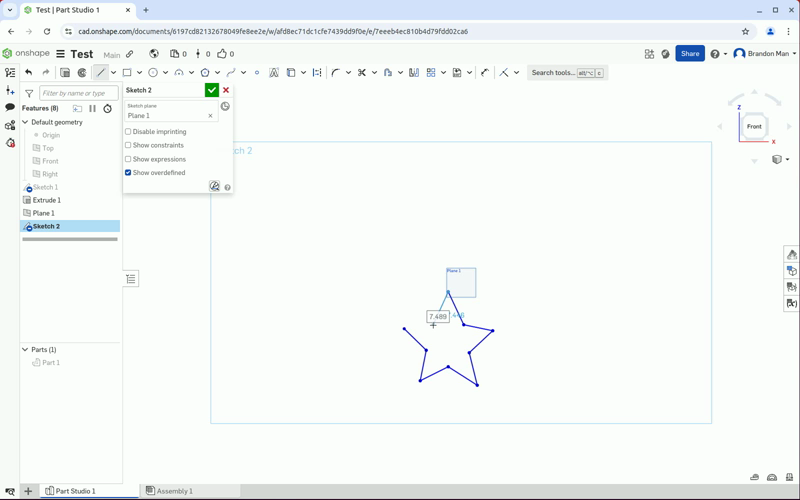
key_up(shift)
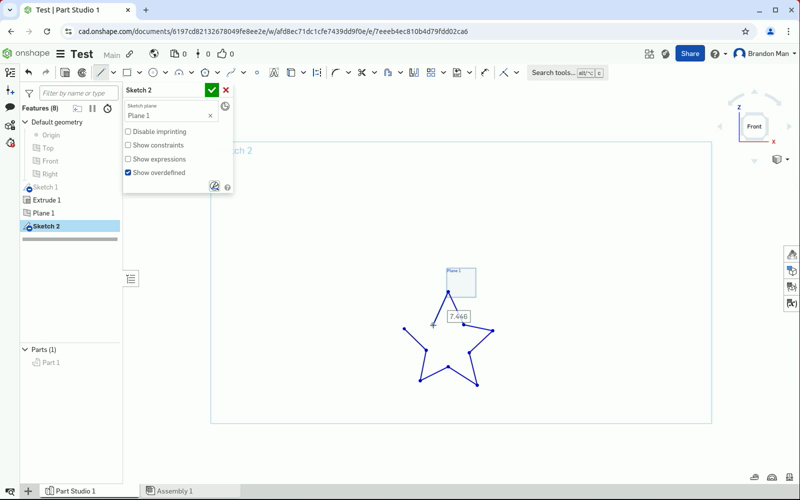
mouse_move(463, 324)
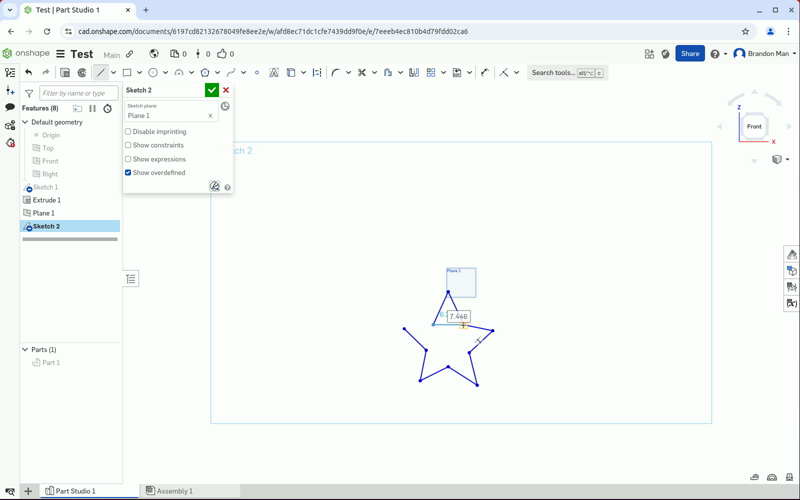
key_down(shift)
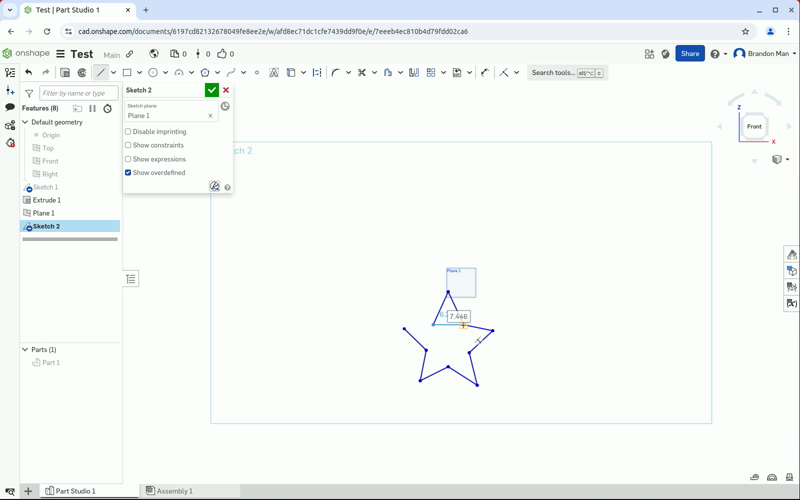
mouse_move(404, 328)
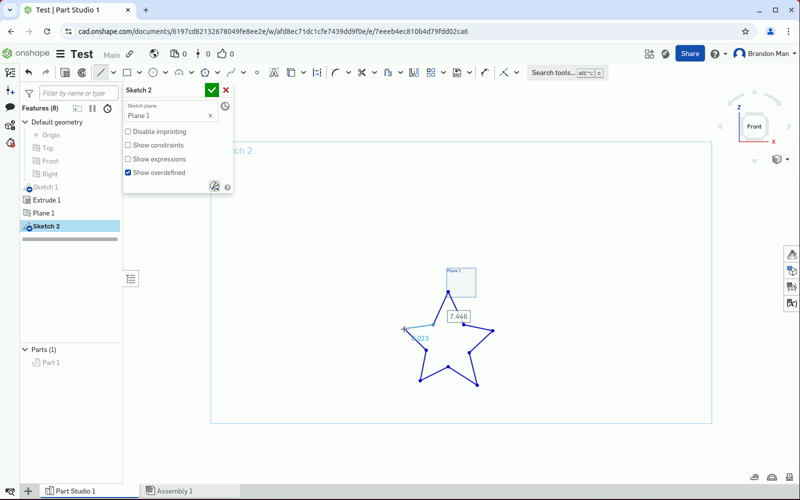
key_up(shift)
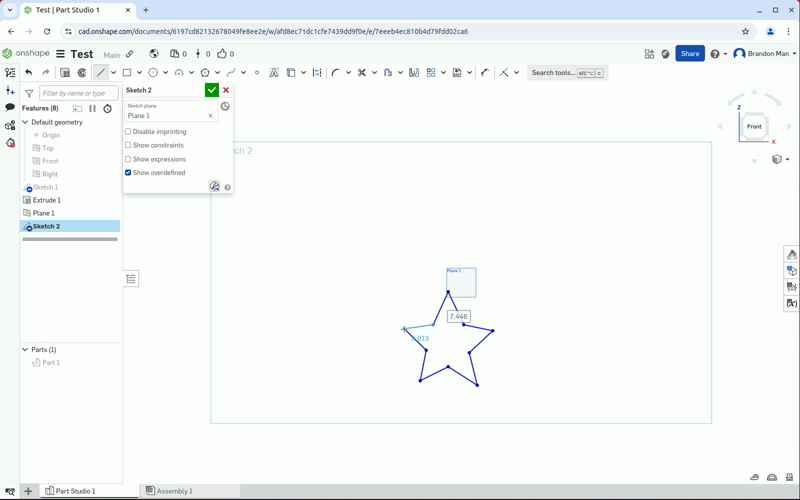
click(404, 328)
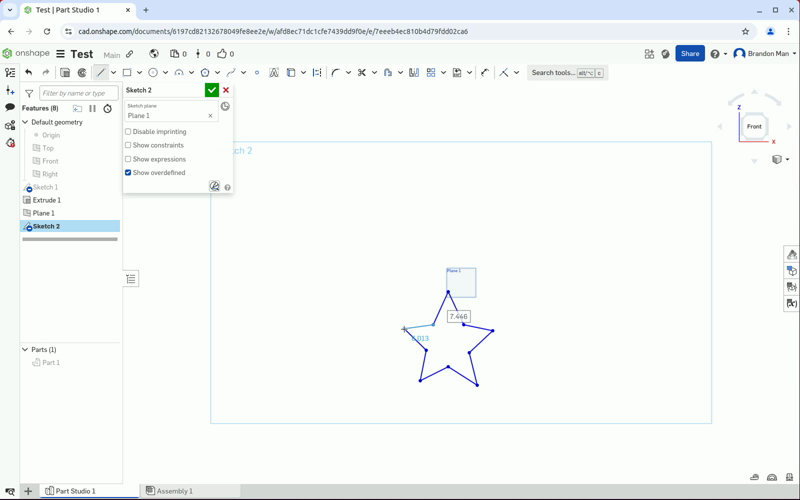
key(esc)
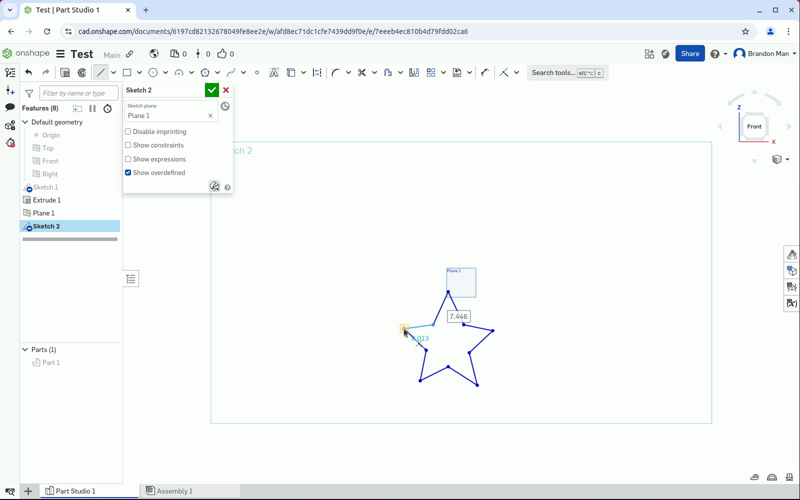
mouse_move(474, 339)
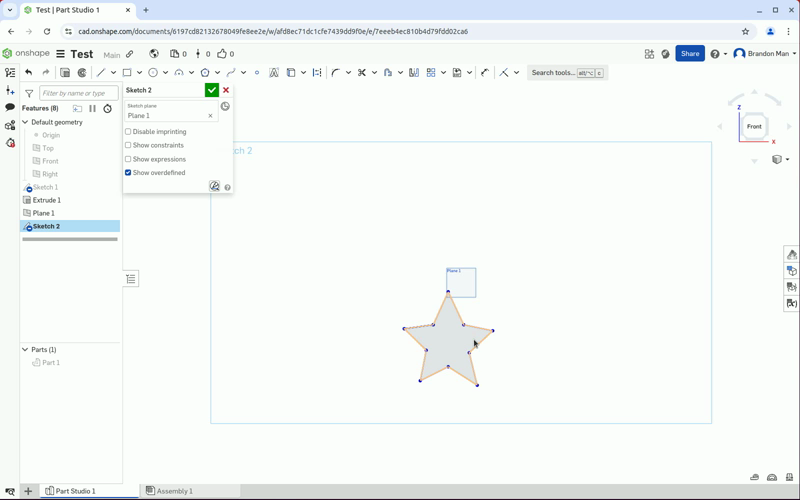
click(474, 339)
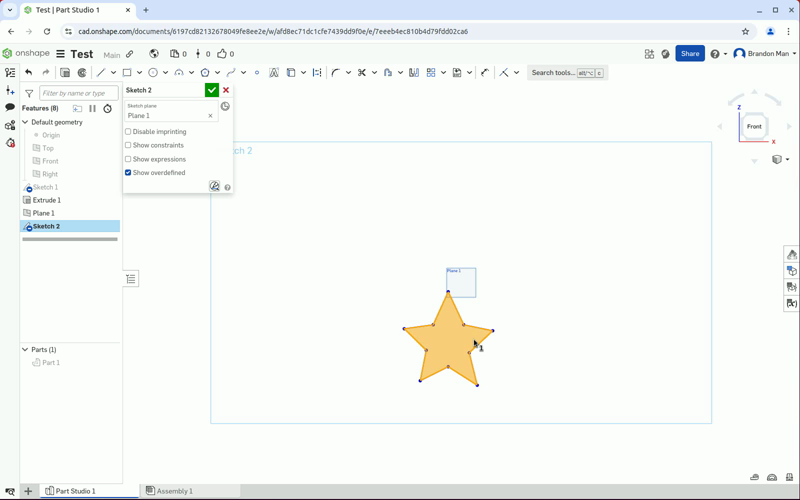
mouse_move(73, 352)
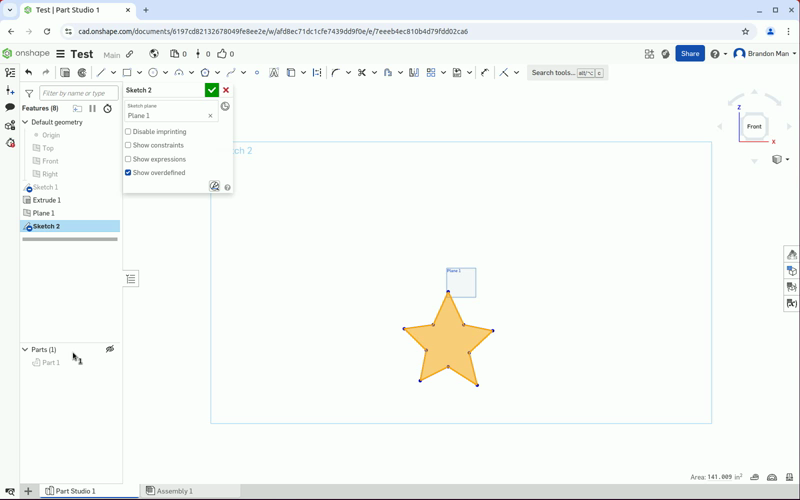
key(shift+y)
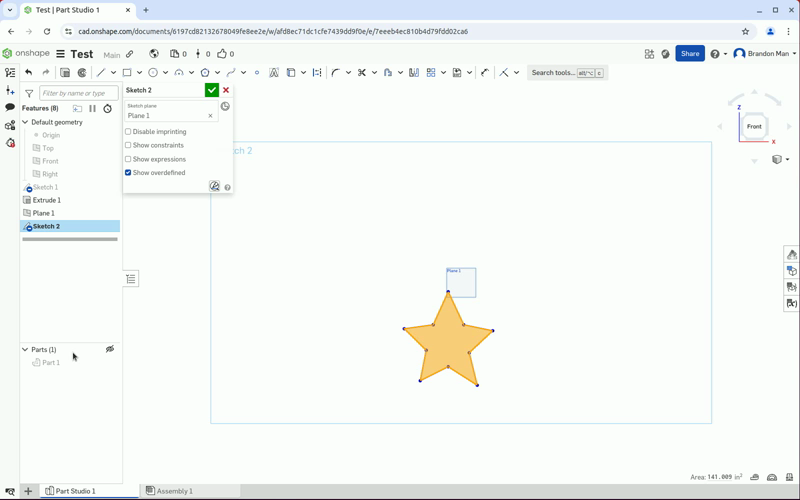
key(shift+e)
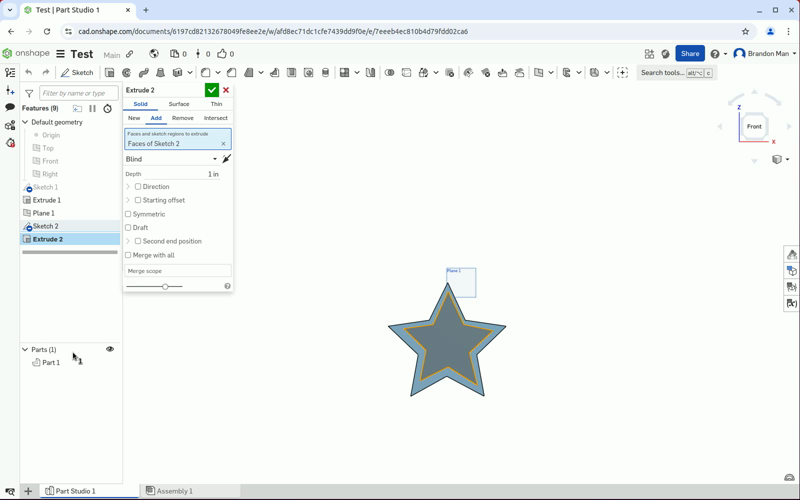
mouse_move(143, 106)
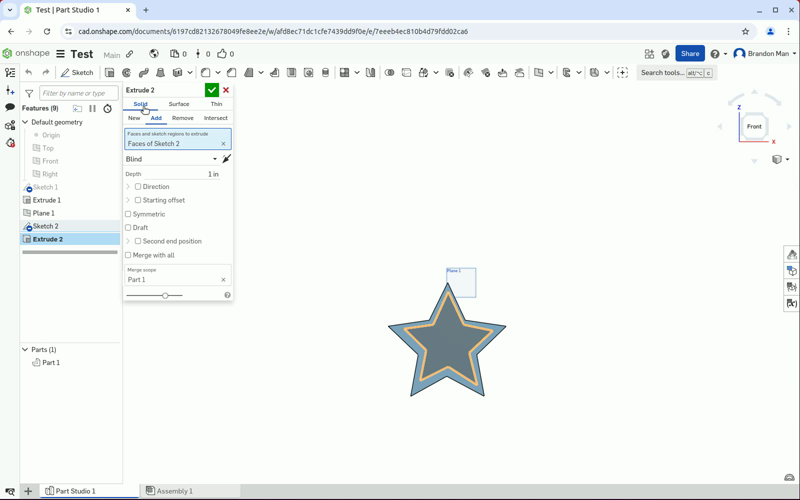
click(143, 106)
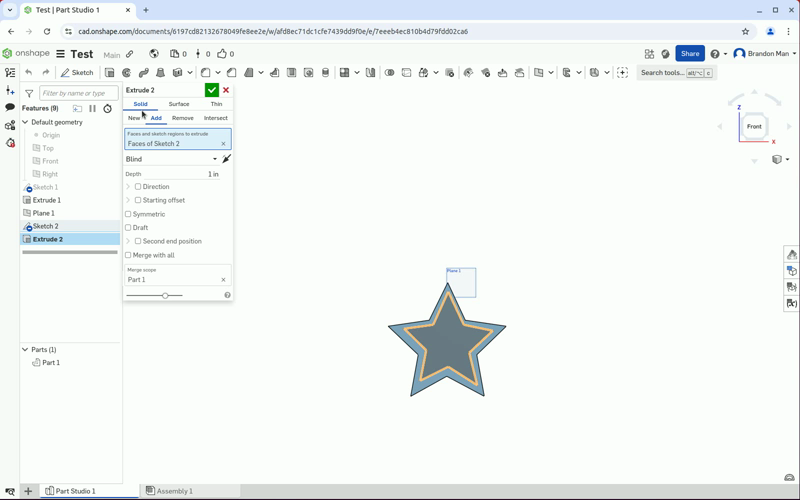
mouse_move(137, 120)
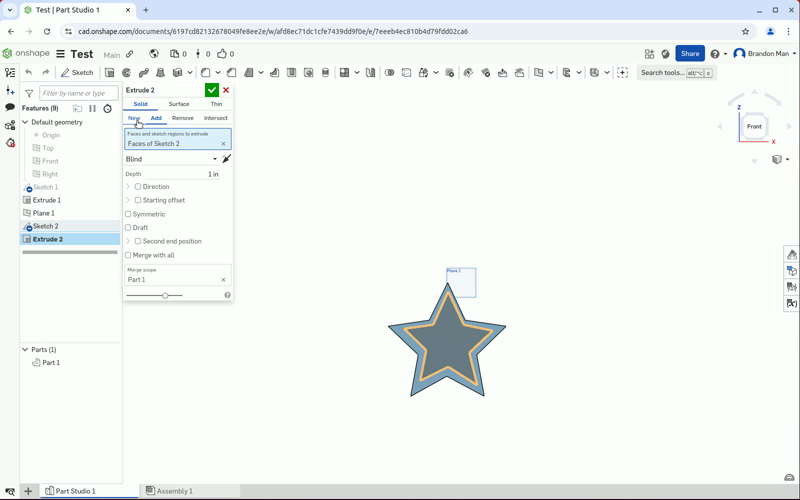
click(137, 120)
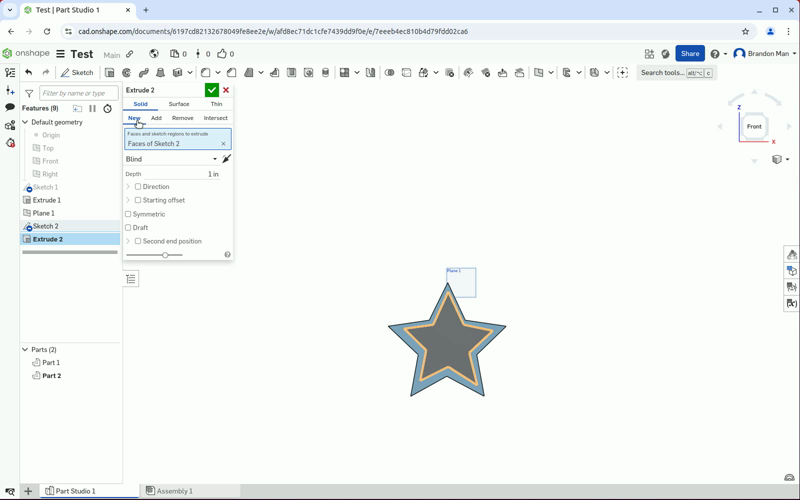
key(tab, 4)
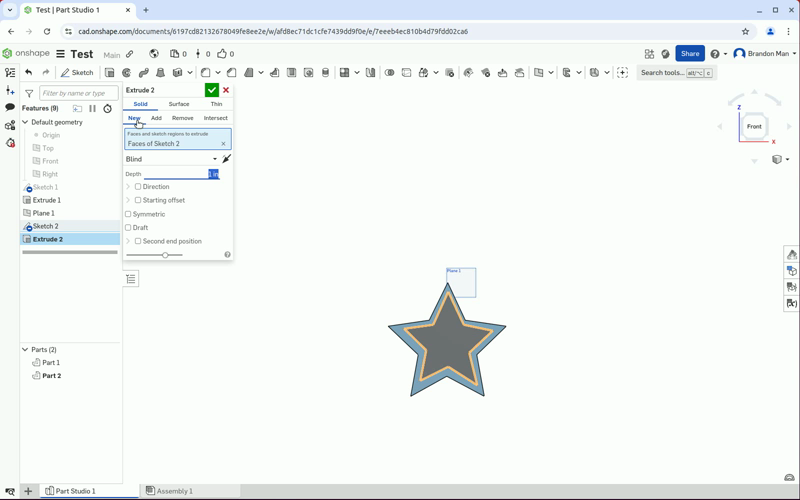
text(-2.166)
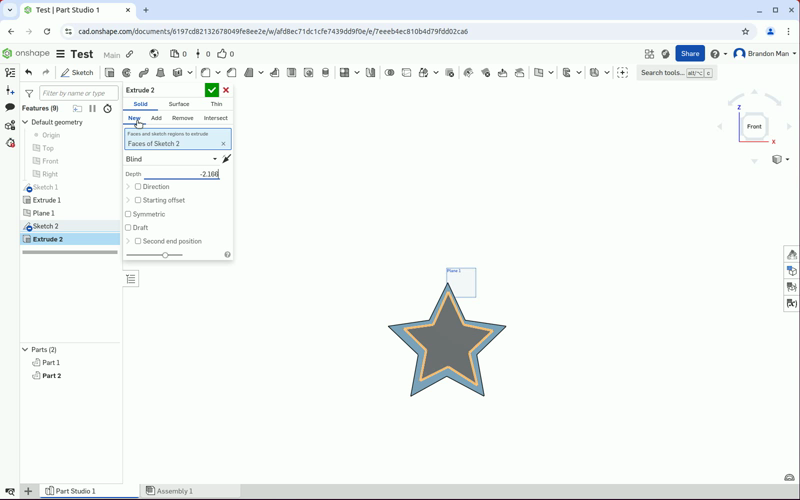
key(enter)
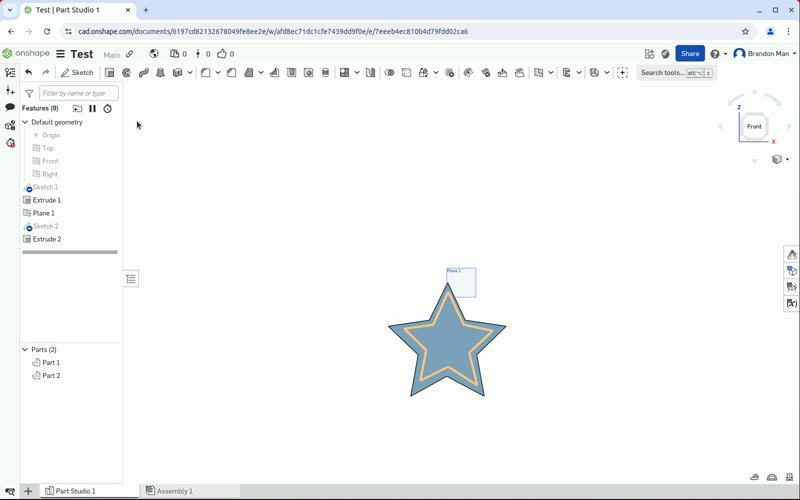
key(shift+h)
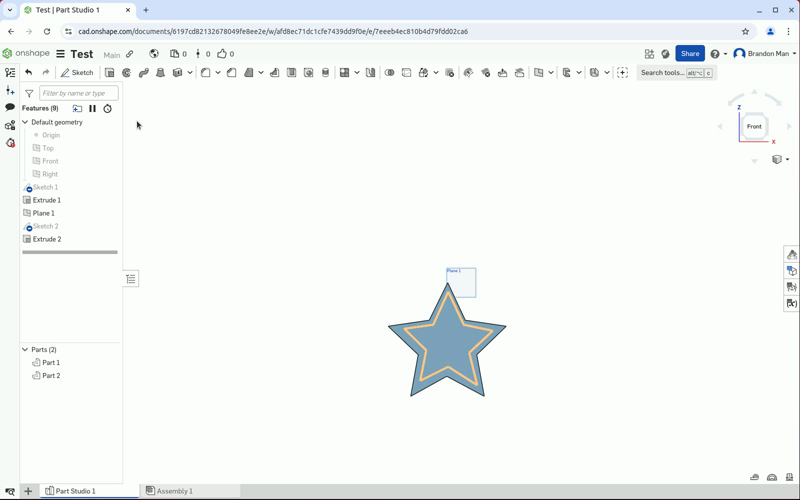
key(shift+h)
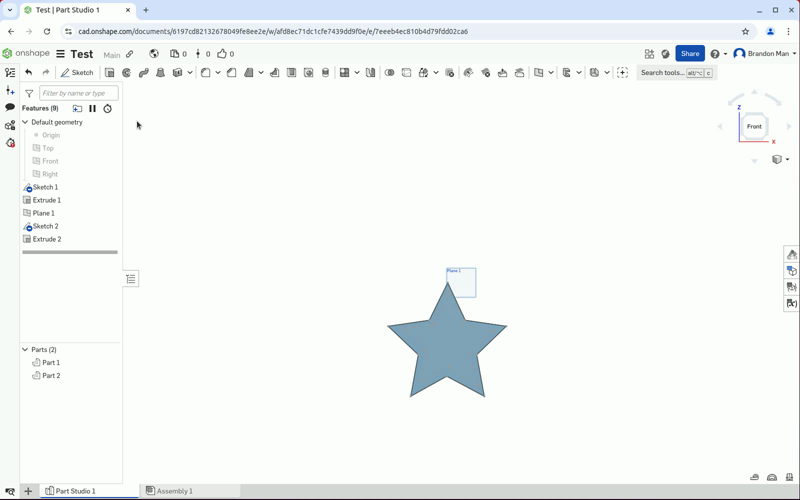
key(shift+7)
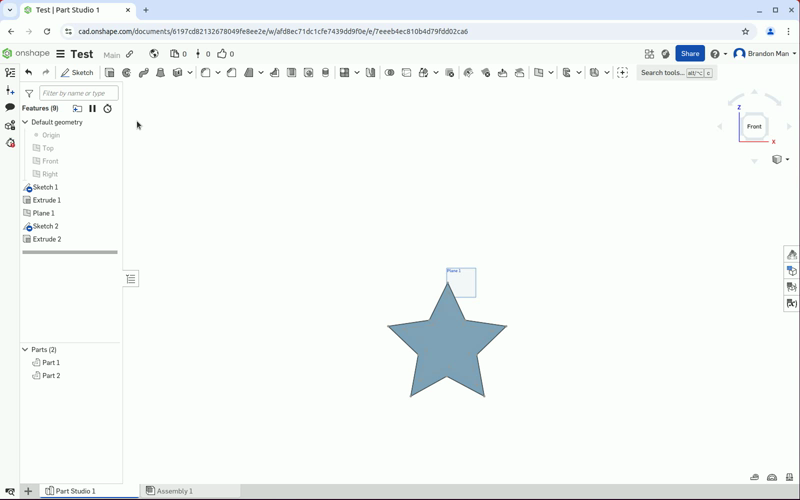
key(left, 2)
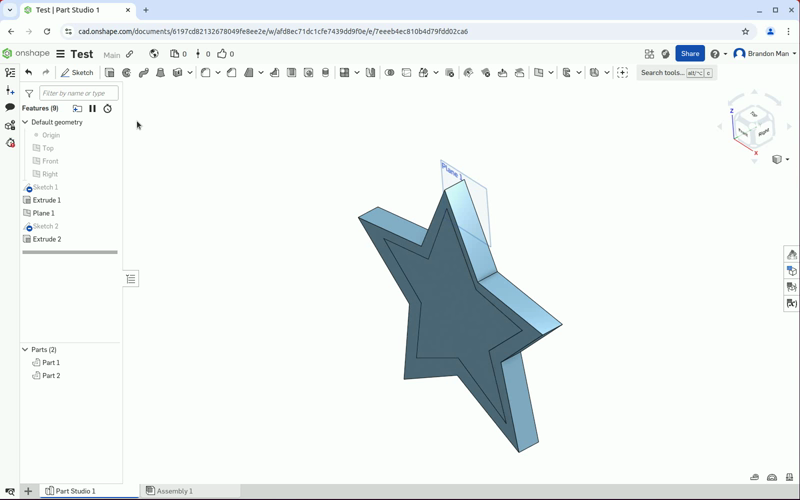
key(down, 2)
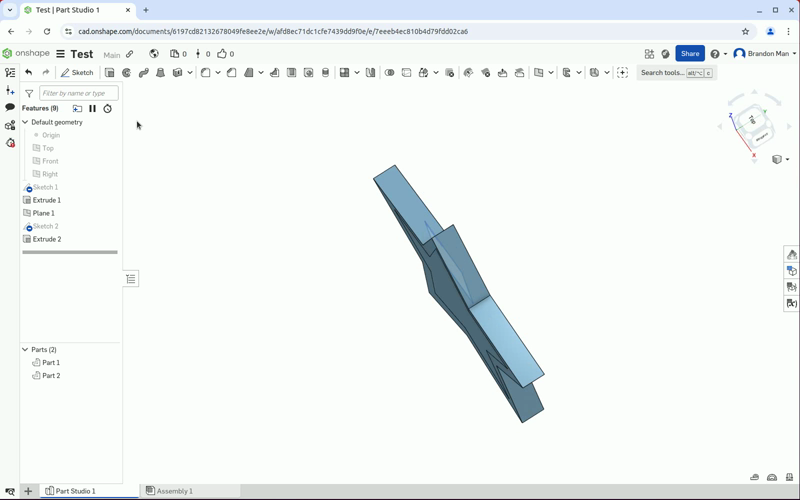
key(up, 2)
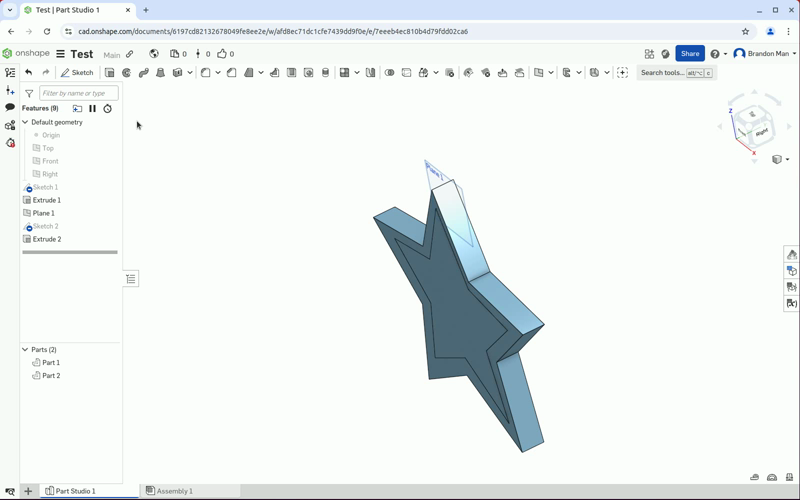
key(right, 2)
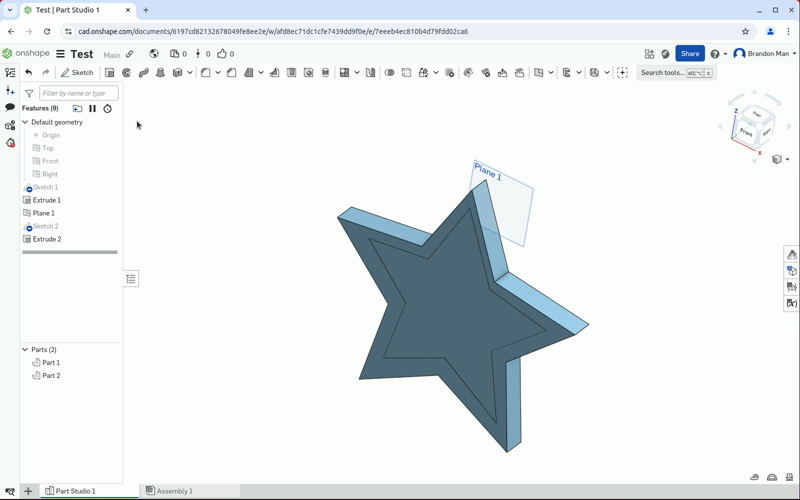
mouse_move(73, 189)
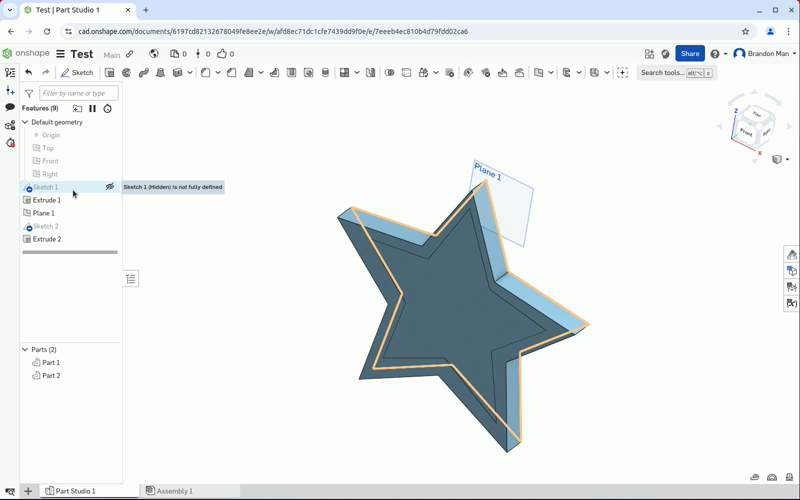
click(73, 189)